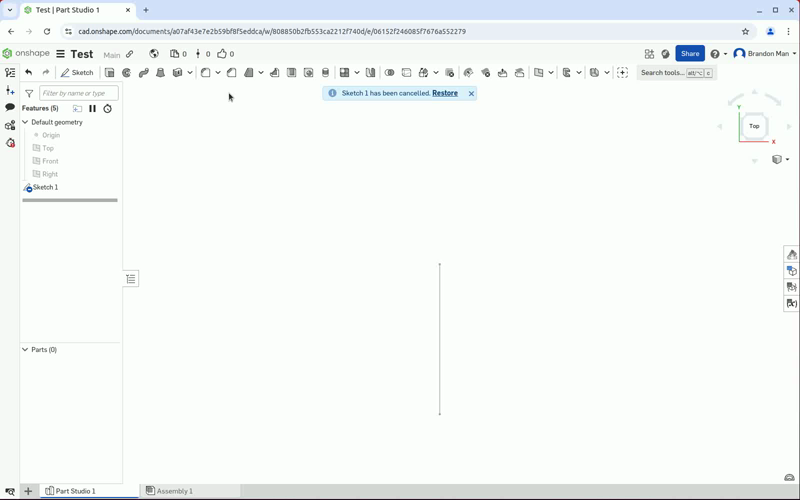
key(shift+h)
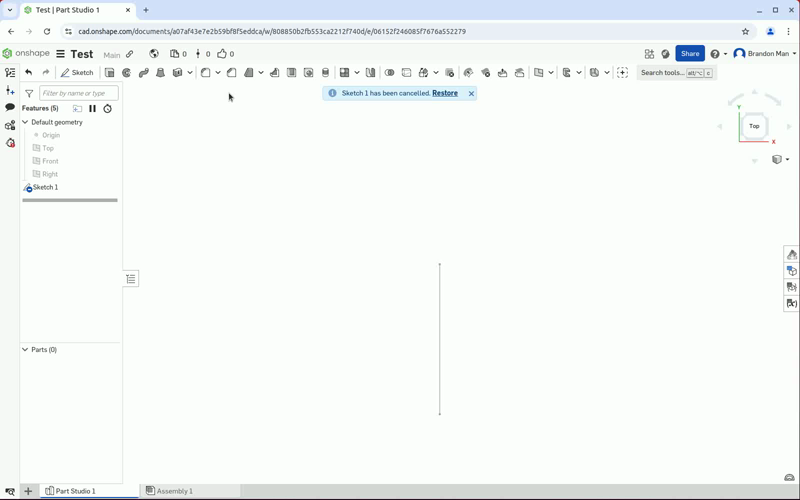
key(shift+s)
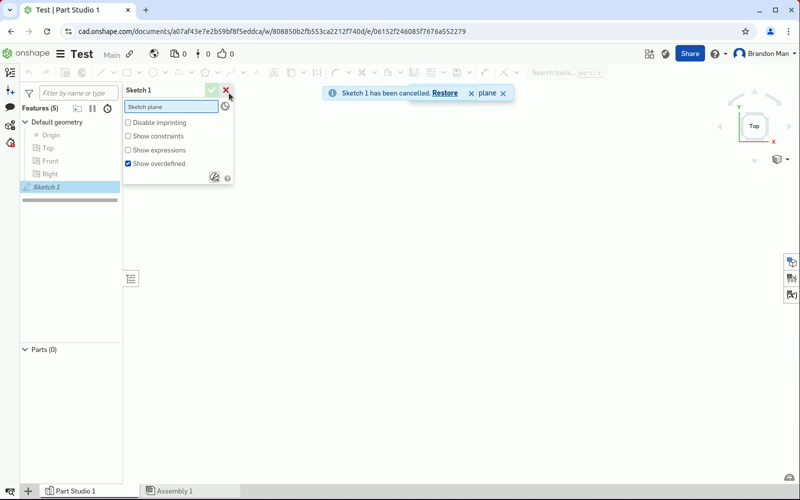
mouse_move(73, 150)
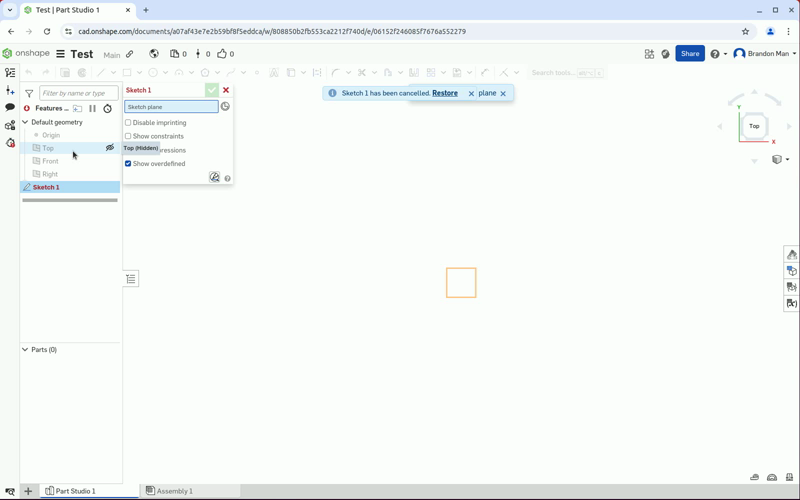
click(73, 150)
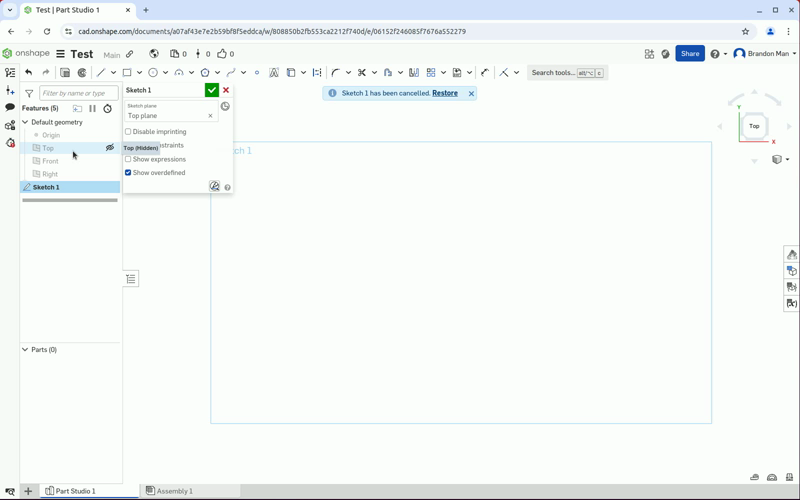
mouse_move(73, 352)
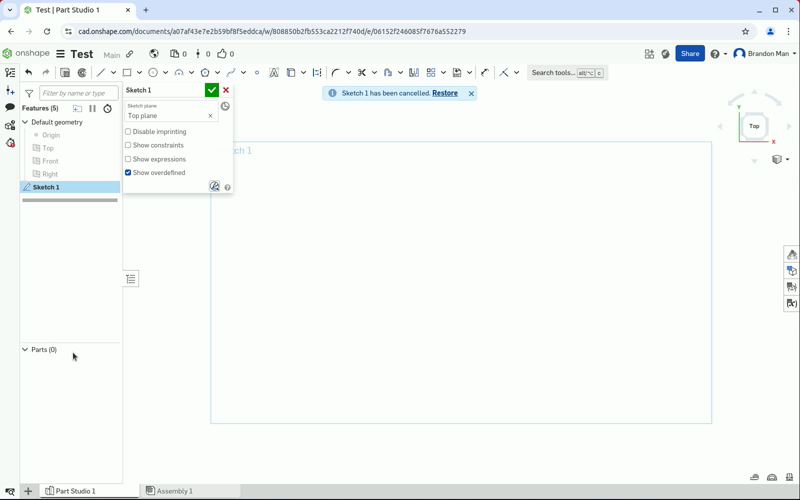
key(y)
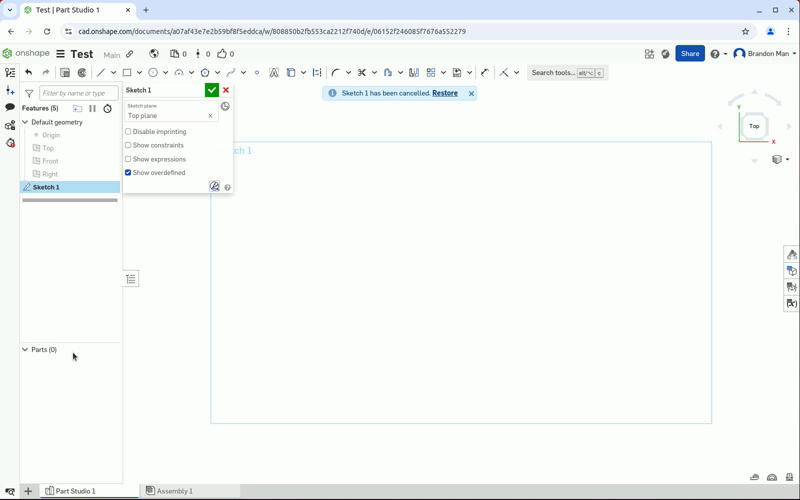
key(l)
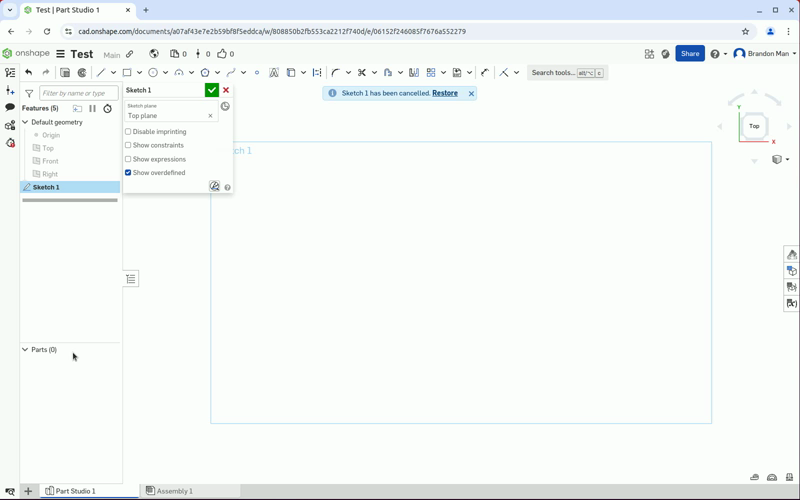
key_down(shift)
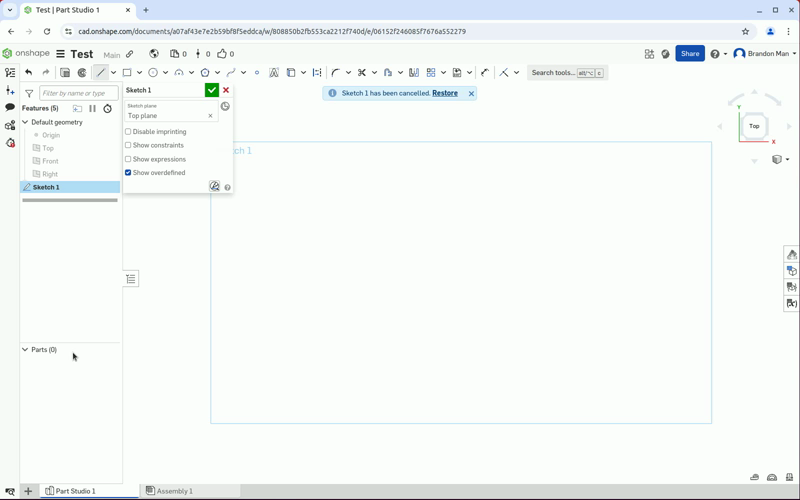
mouse_move(460, 282)
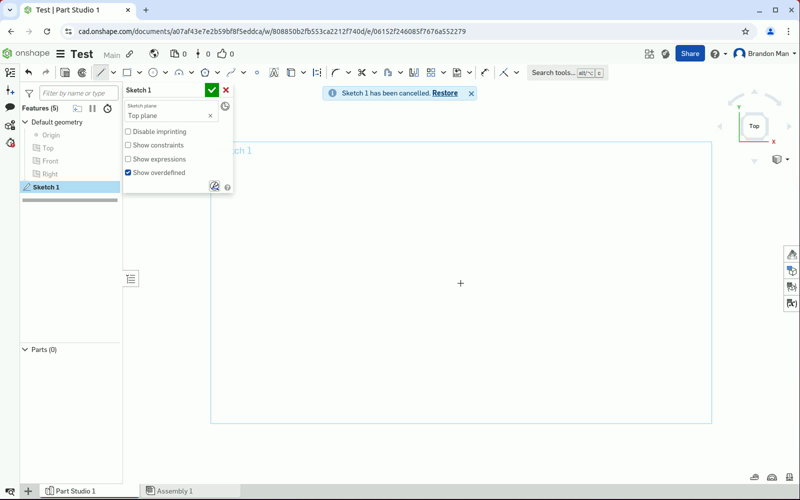
click(460, 282)
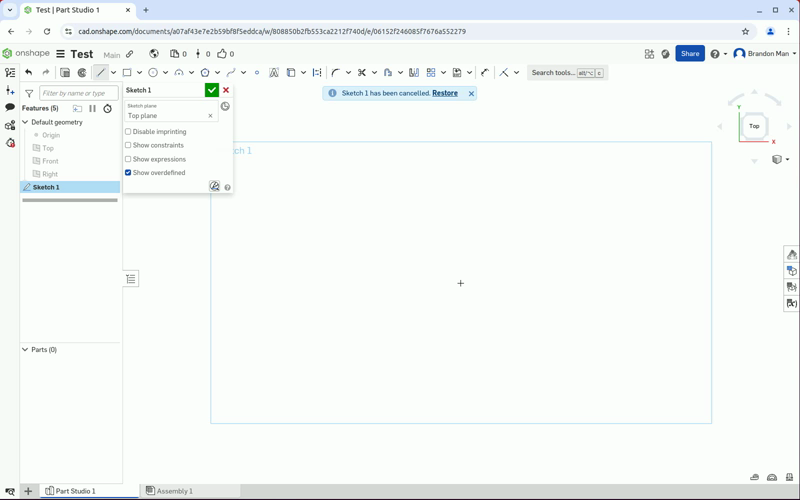
key_up(shift)
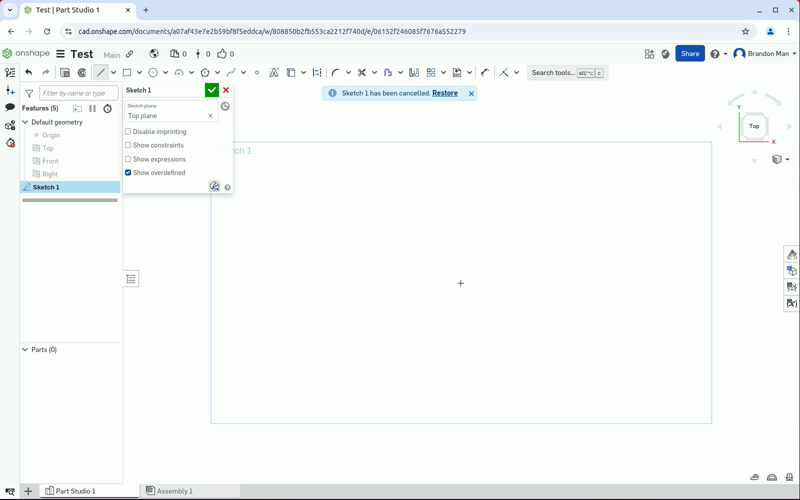
key_down(shift)
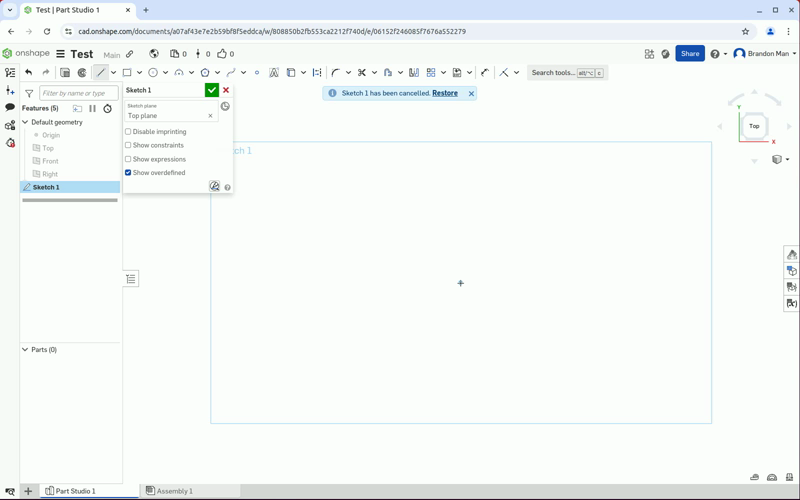
mouse_move(549, 282)
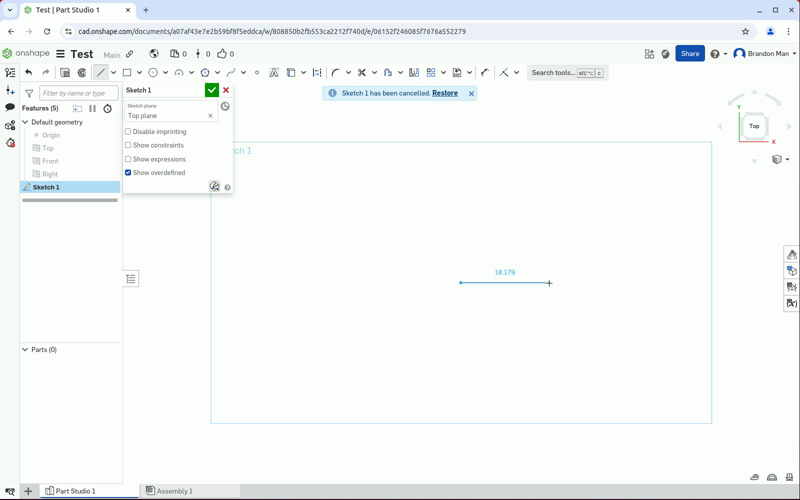
click(549, 282)
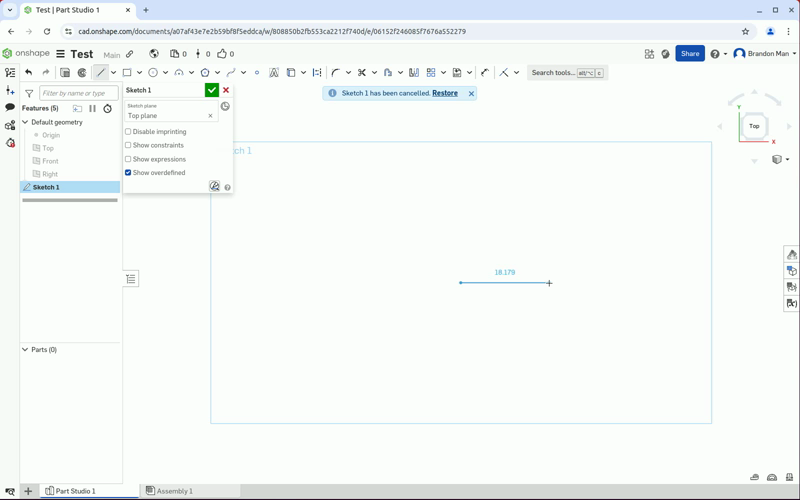
key_up(shift)
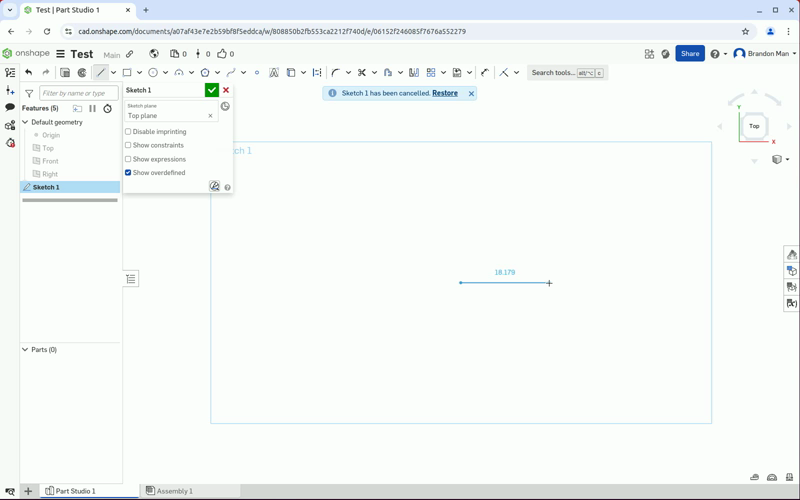
key_down(shift)
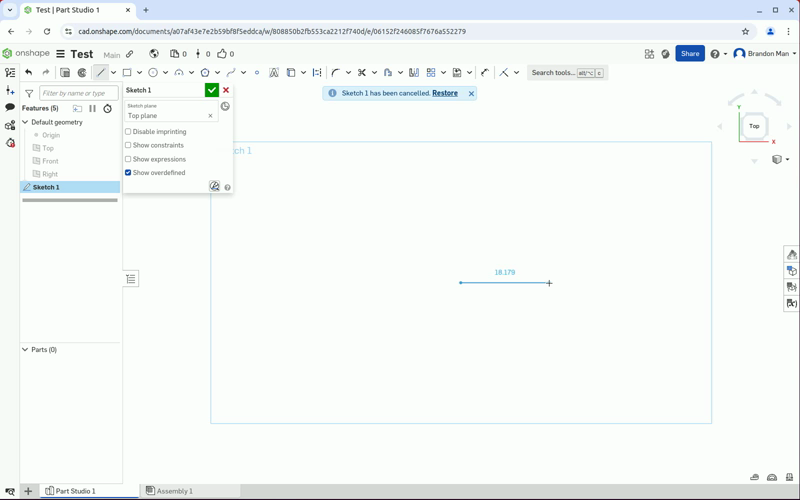
mouse_move(579, 282)
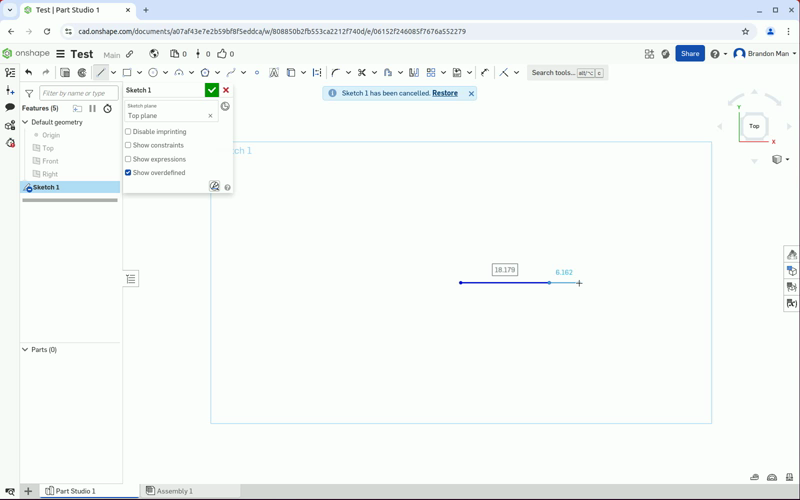
mouse_move(549, 240)
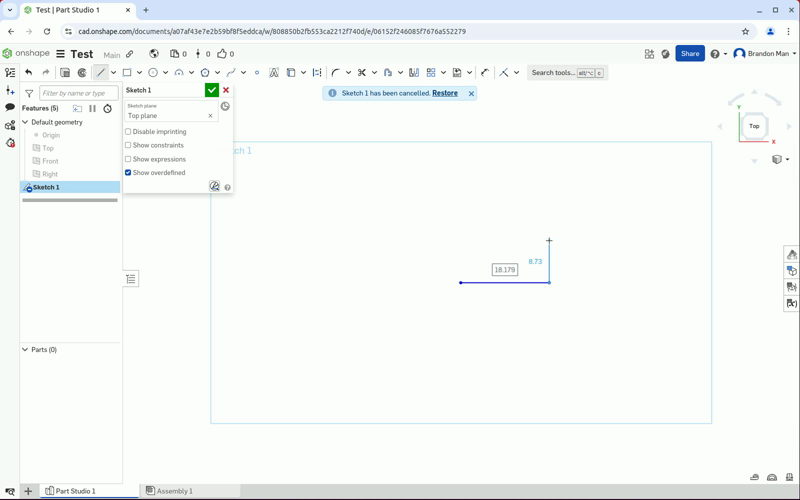
click(549, 240)
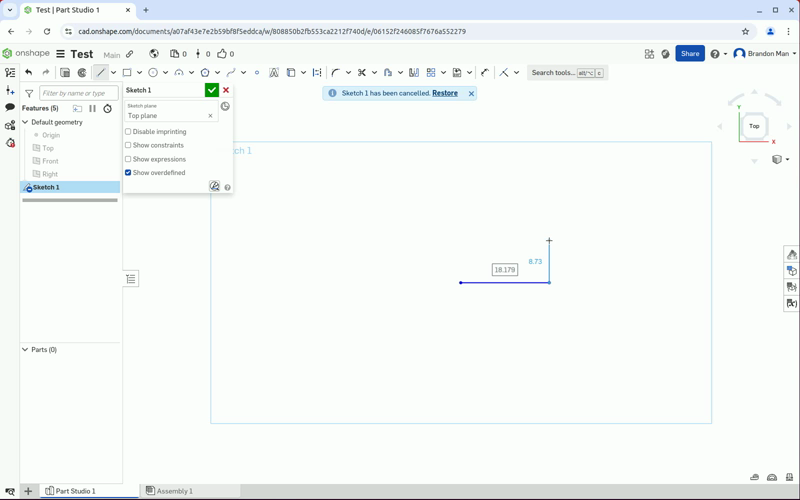
key_up(shift)
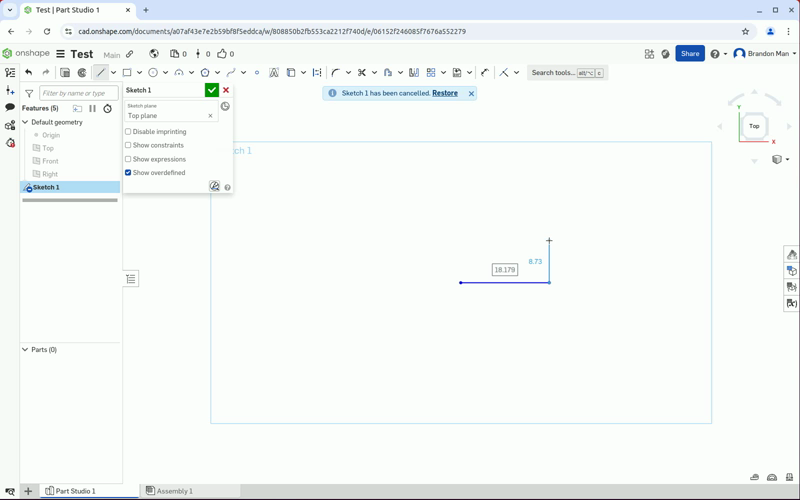
key_down(shift)
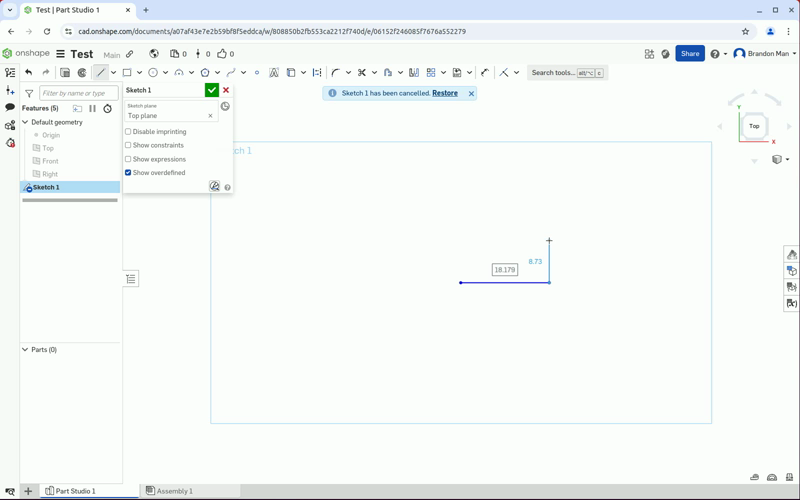
mouse_move(460, 240)
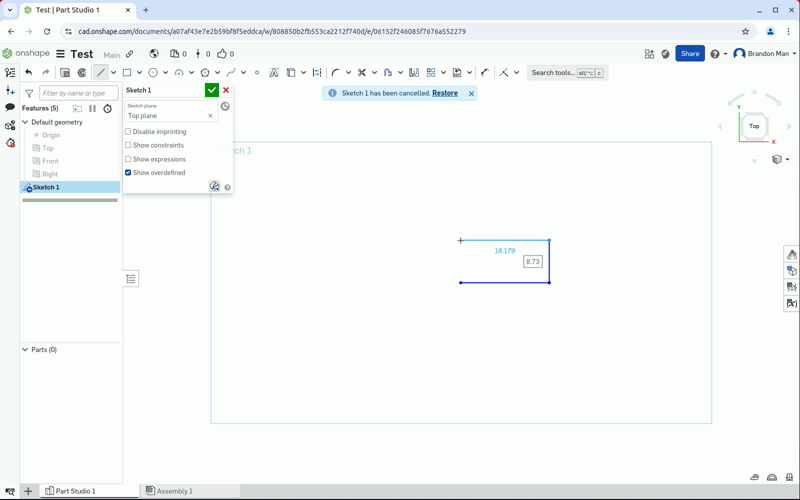
click(460, 240)
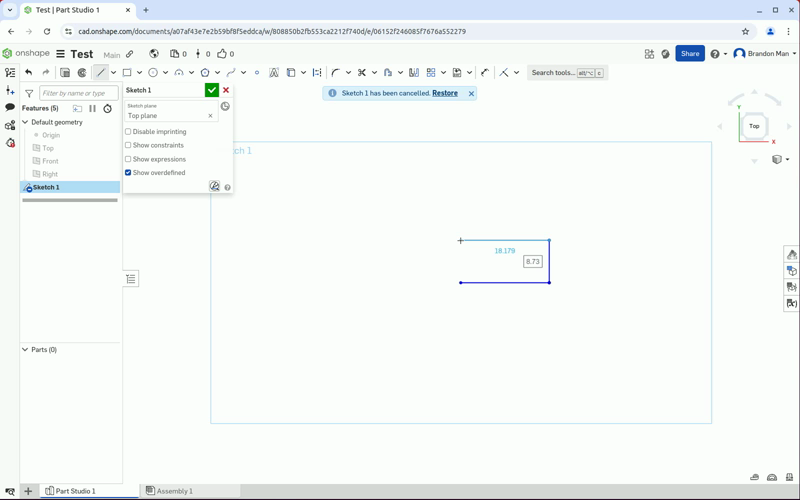
key_up(shift)
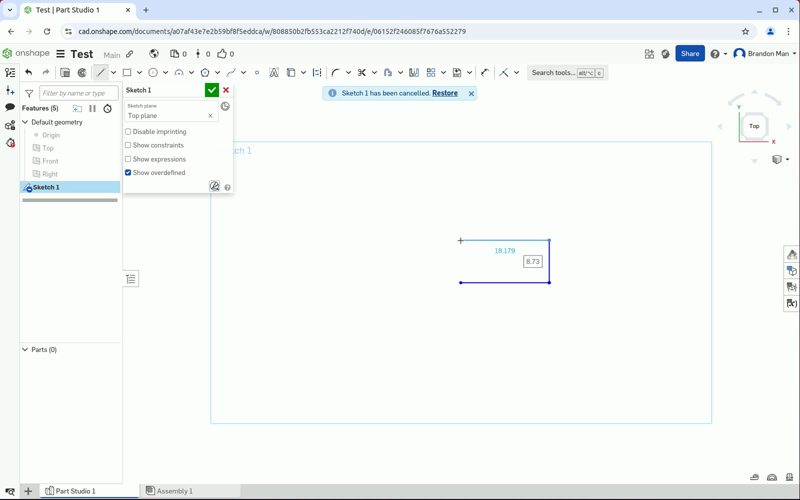
mouse_move(490, 240)
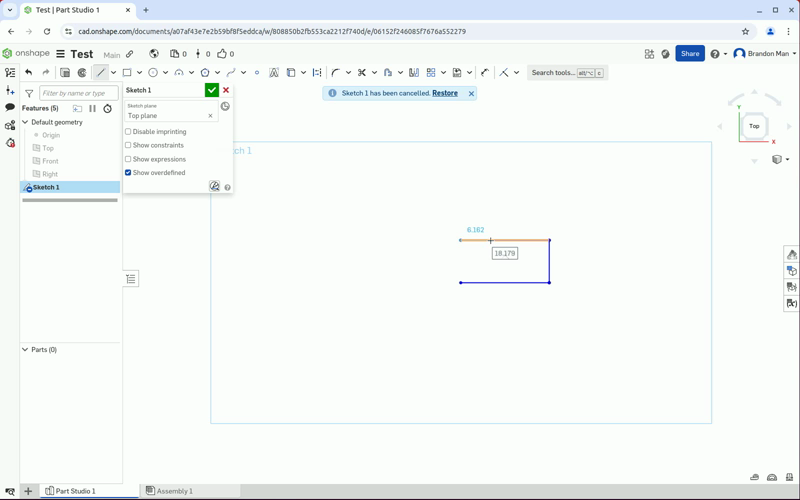
key_down(shift)
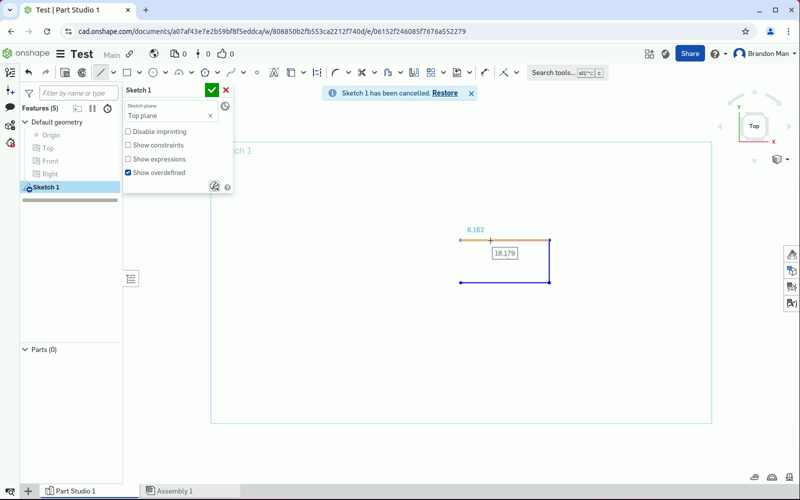
mouse_move(460, 282)
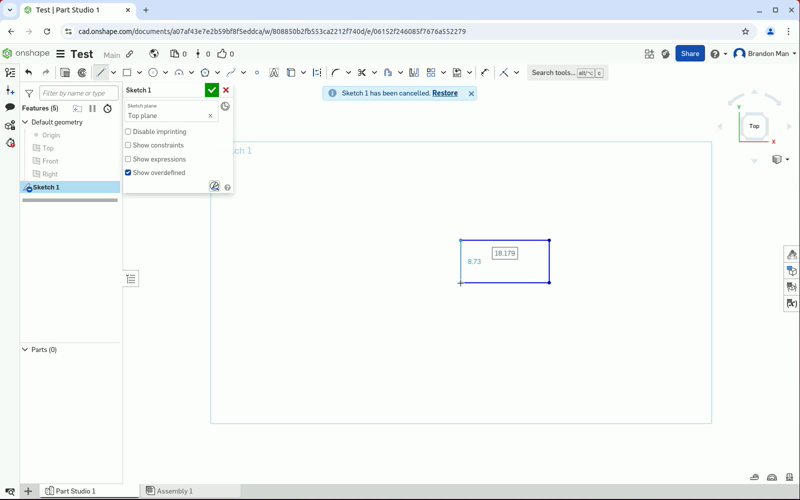
key_up(shift)
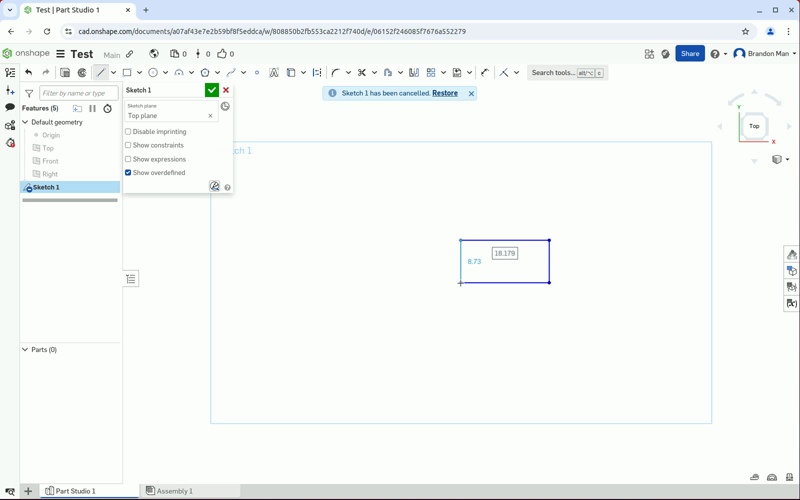
click(460, 282)
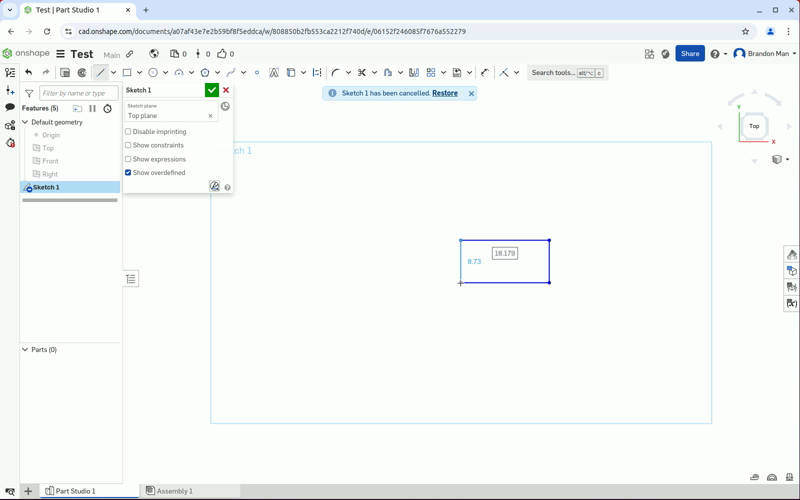
key(esc)
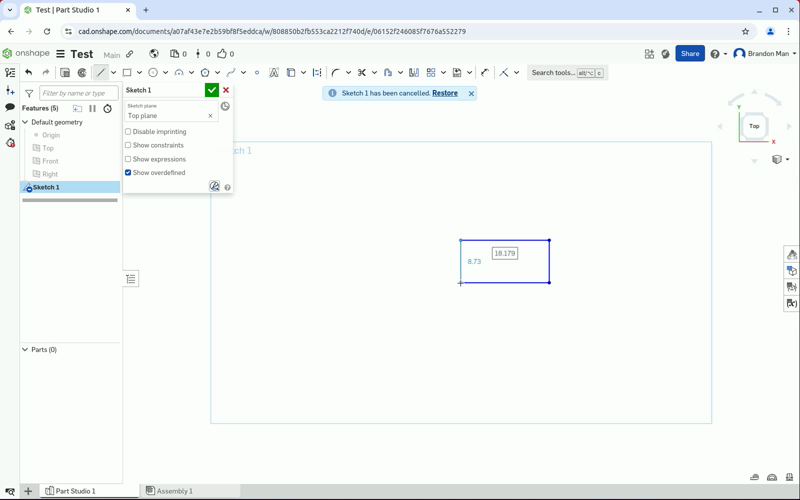
mouse_move(491, 246)
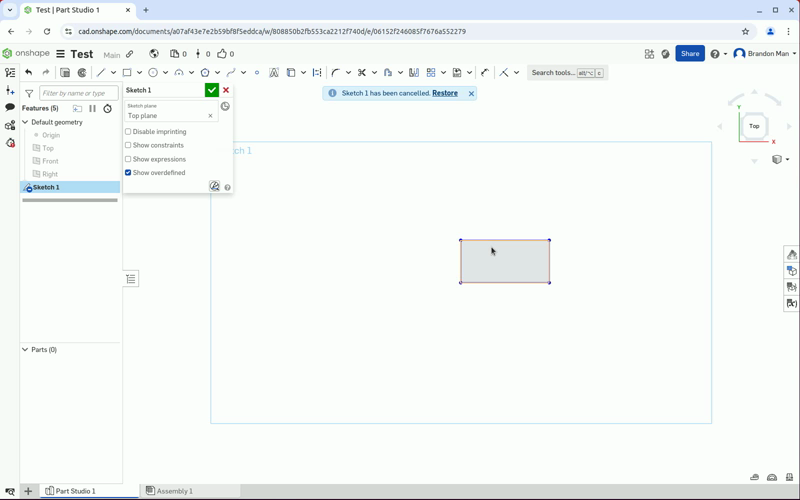
click(491, 246)
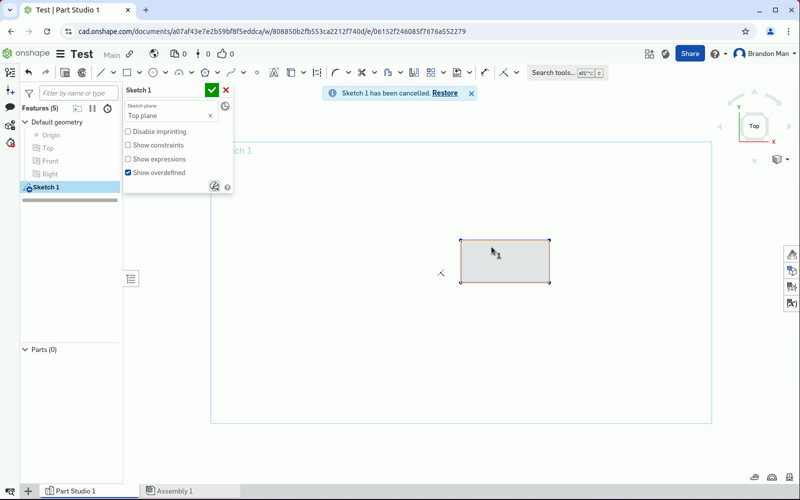
mouse_move(73, 352)
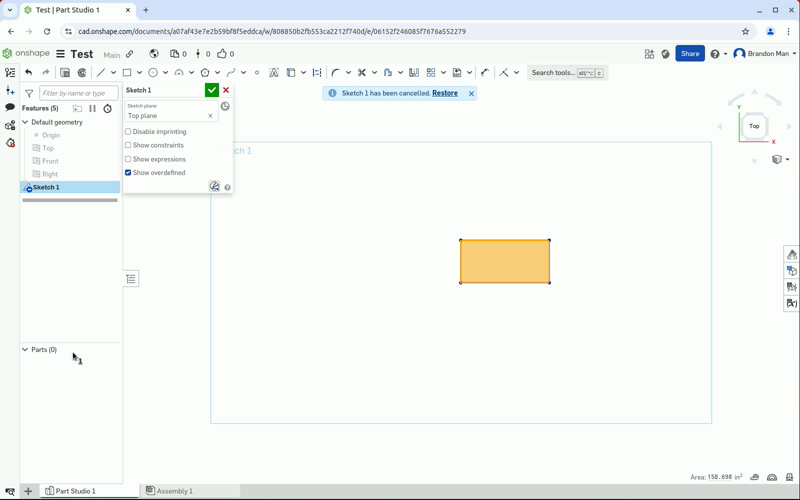
key(shift+y)
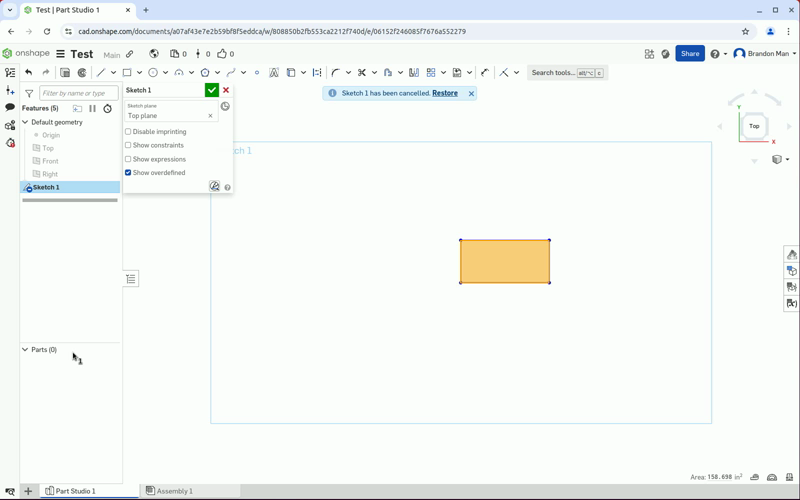
key(shift+e)
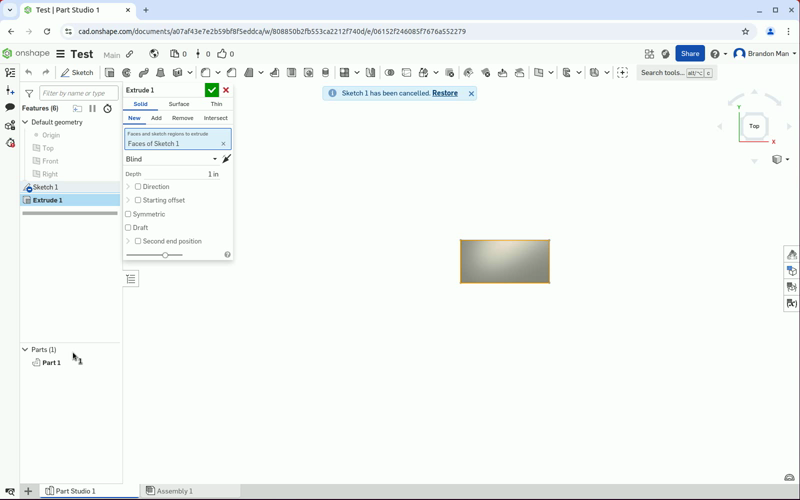
mouse_move(143, 106)
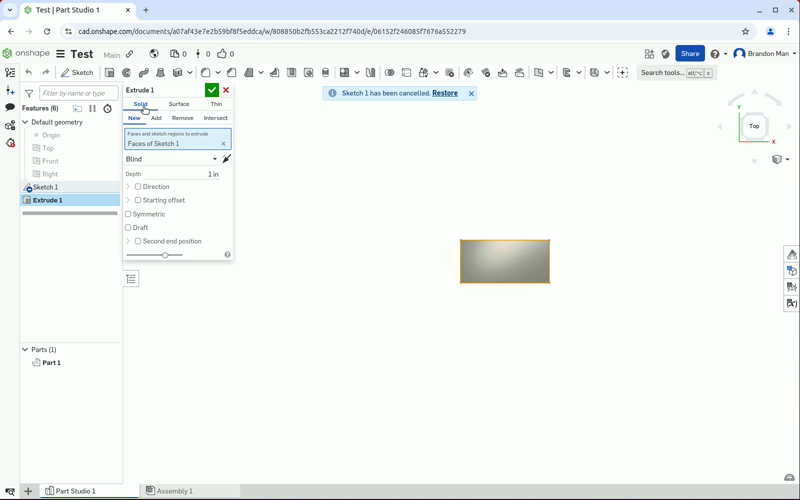
click(143, 106)
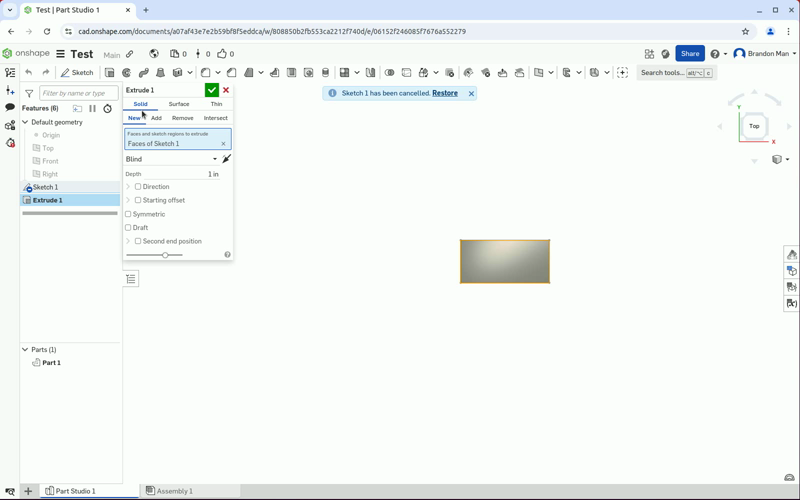
mouse_move(137, 120)
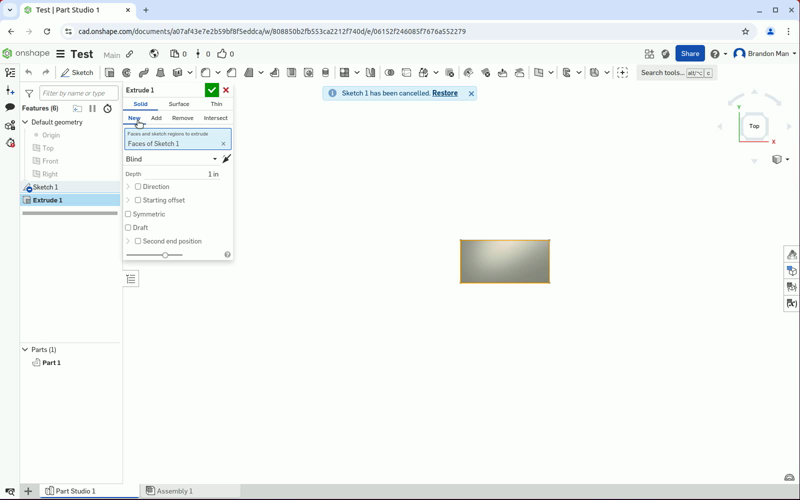
click(137, 120)
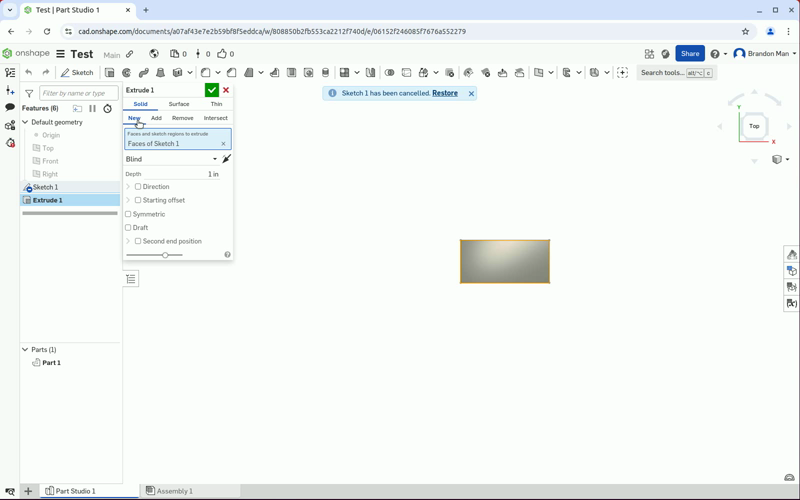
key(tab, 4)
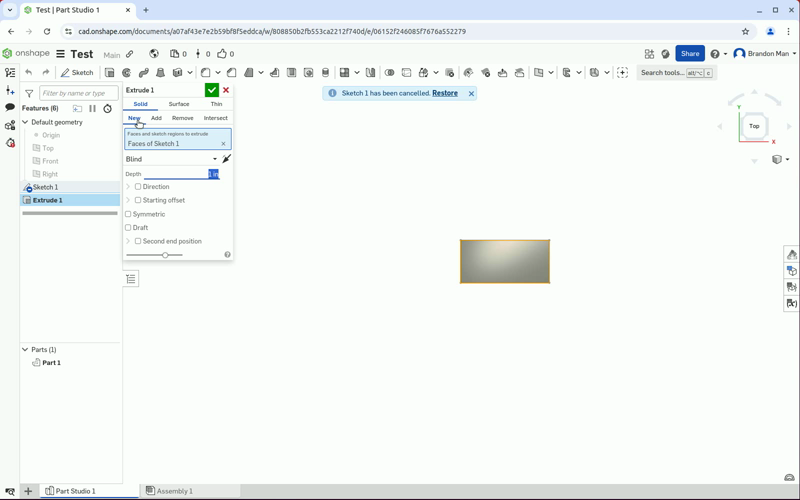
text(23.108)
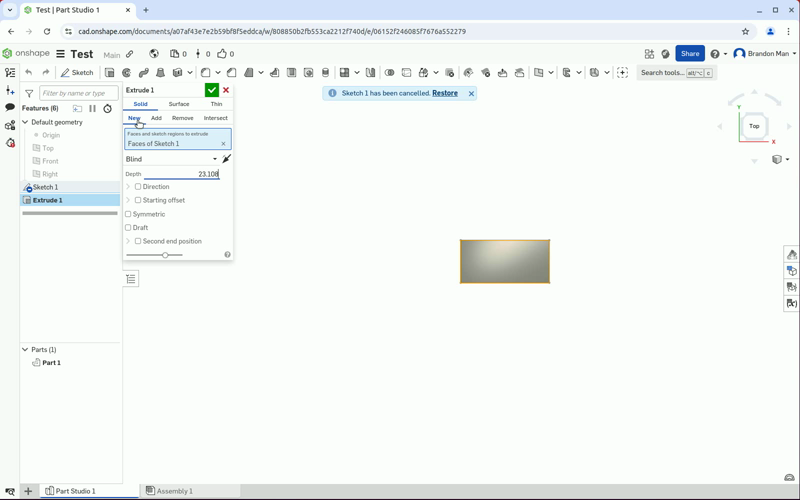
key(enter)
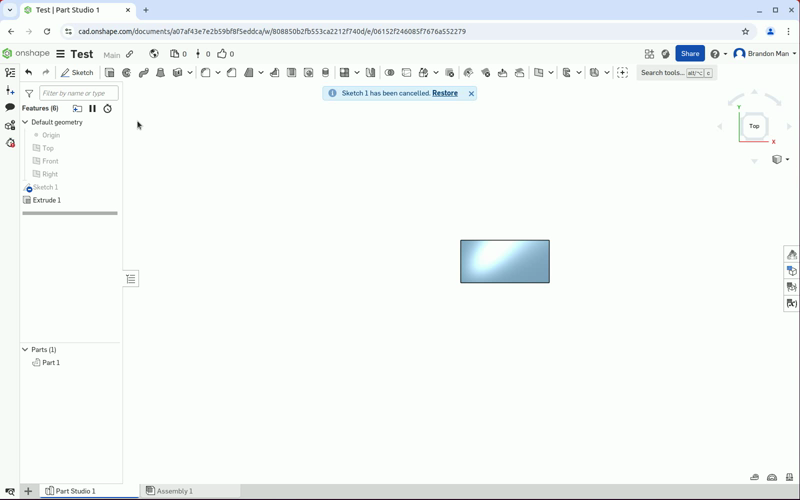
key(shift+h)
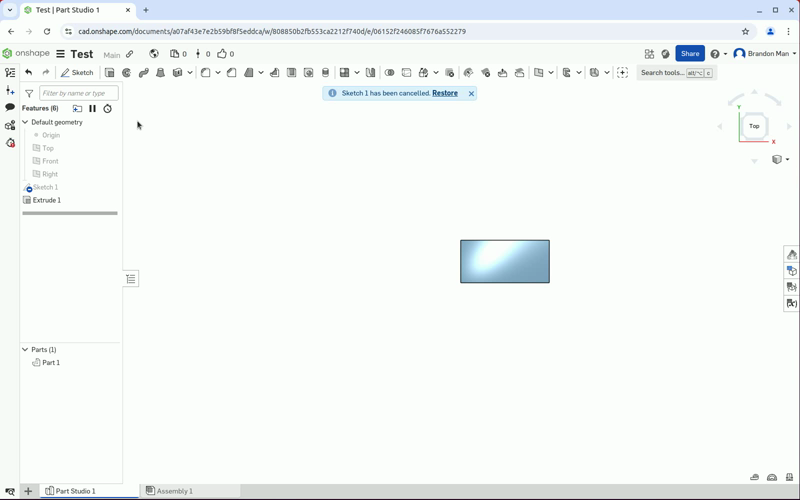
key(shift+h)
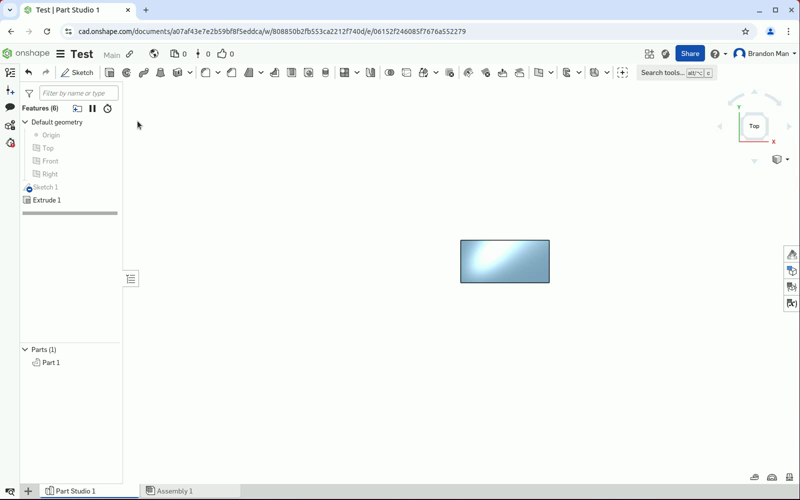
mouse_move(73, 189)
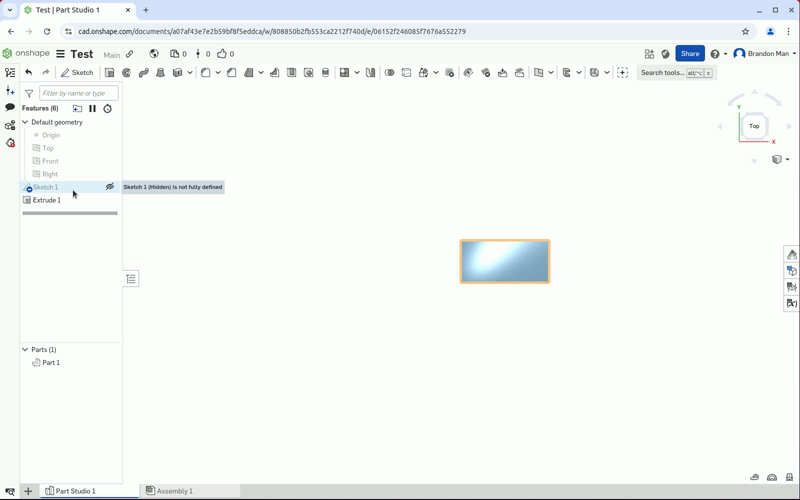
click(73, 189)
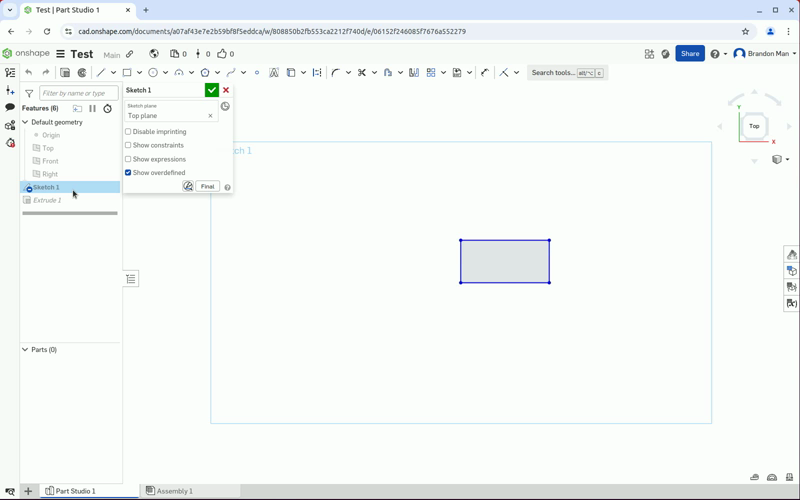
mouse_move(229, 92)
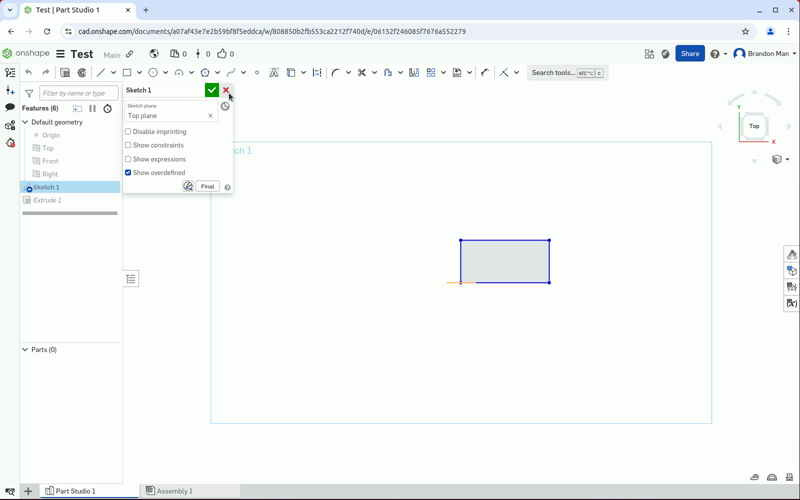
click(229, 92)
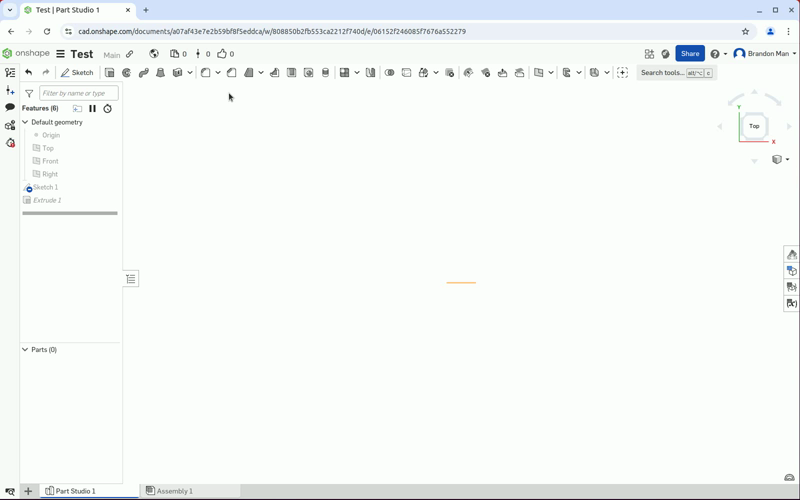
mouse_move(73, 352)
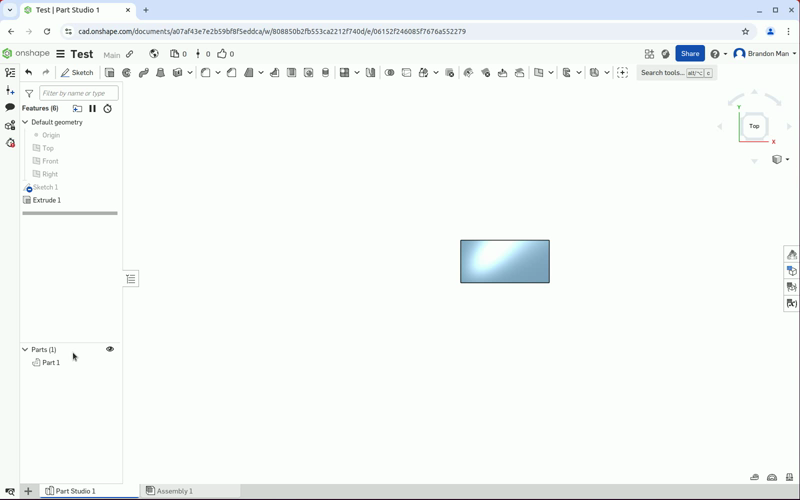
key(y)
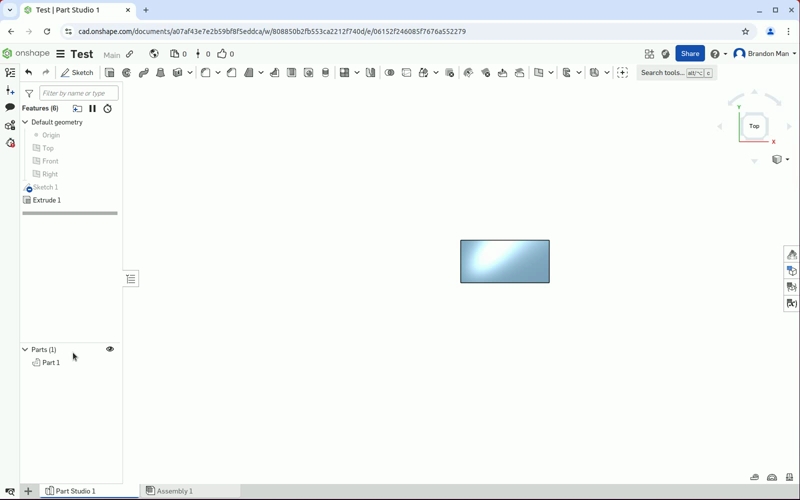
key(shift+p)
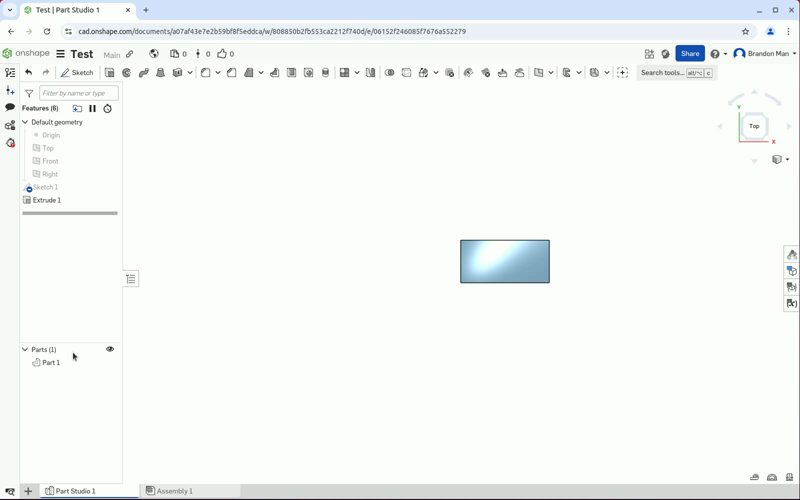
key(space)
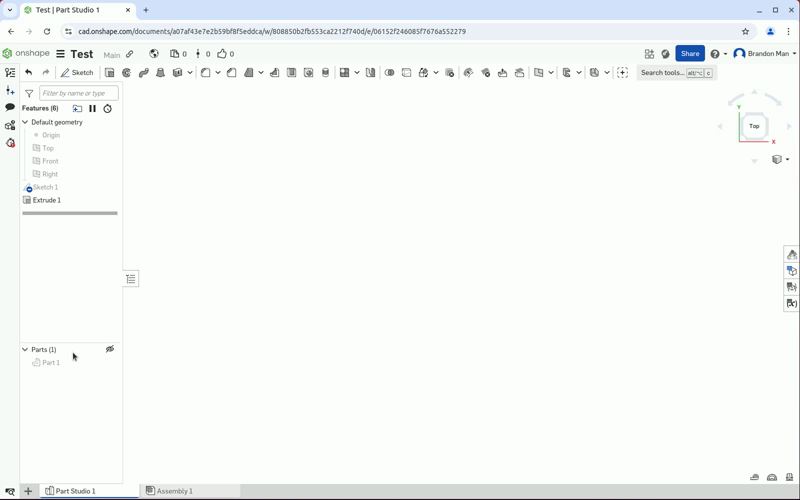
key_down(shift)
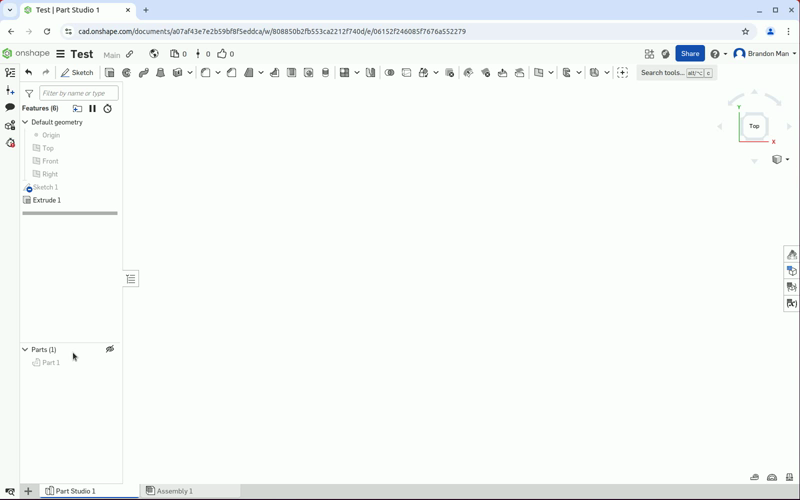
key(up)
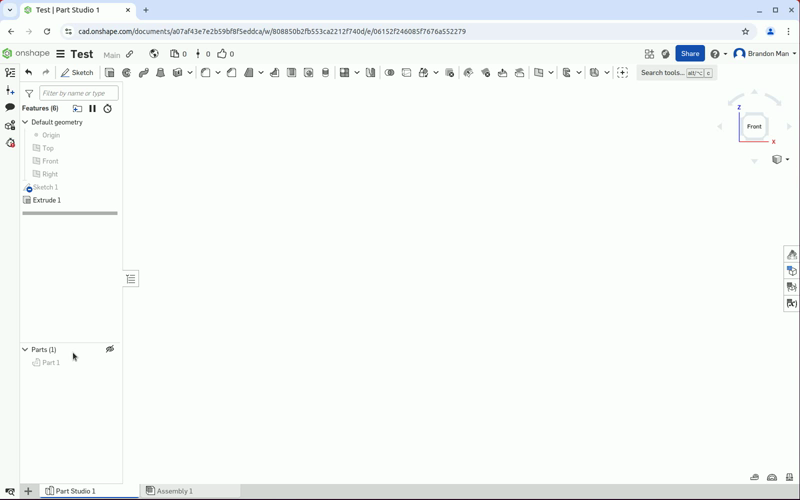
key_up(shift)
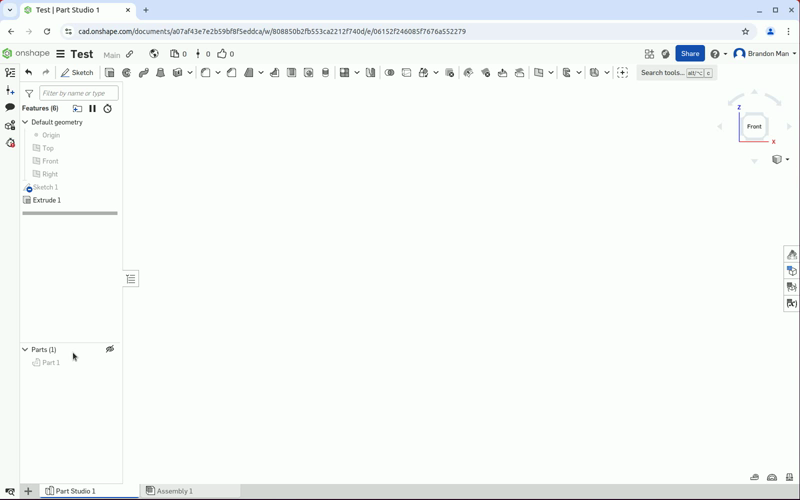
mouse_move(73, 352)
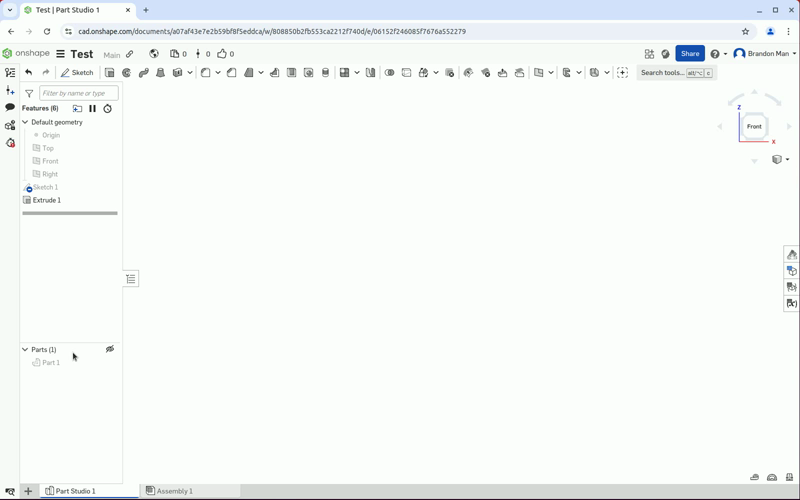
key(shift+y)
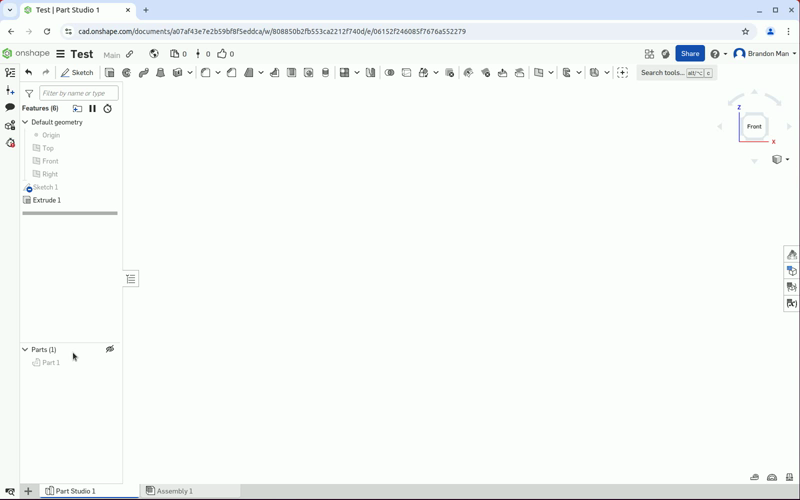
key(shift+s)
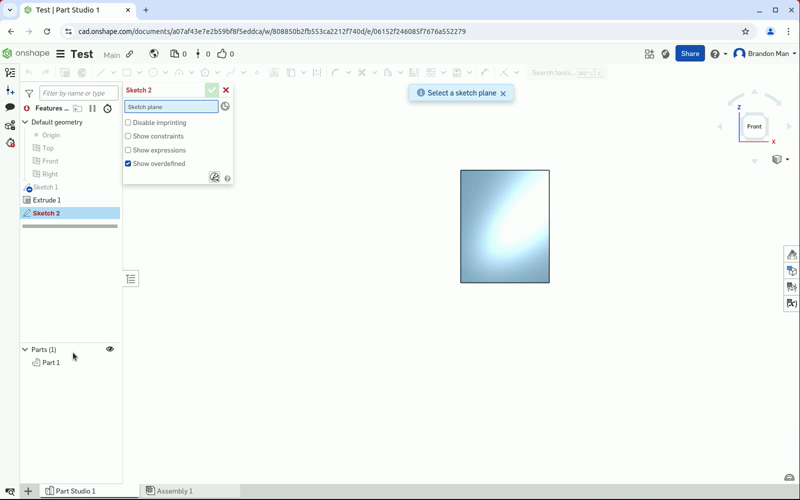
mouse_move(73, 163)
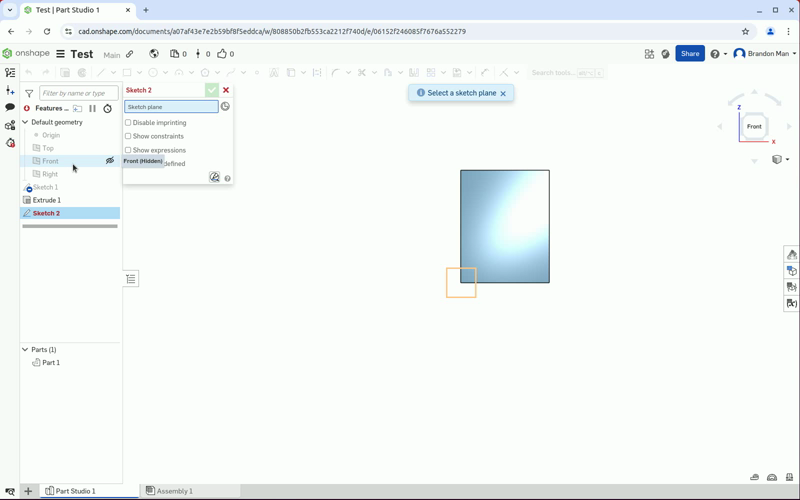
click(73, 163)
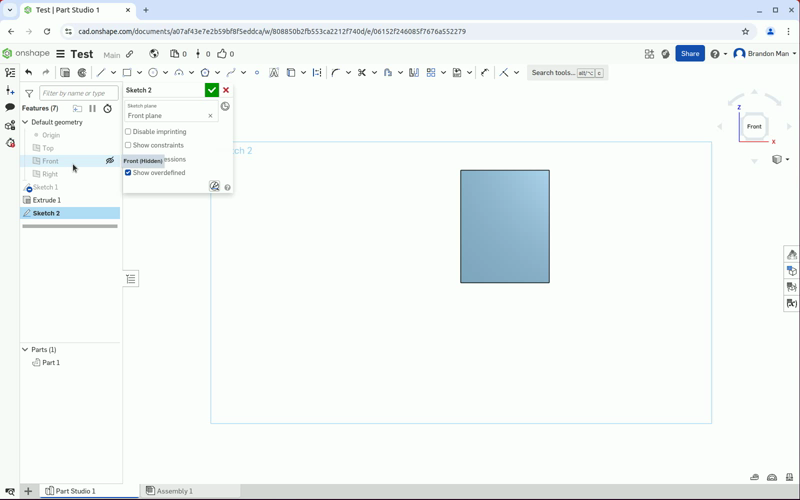
mouse_move(73, 352)
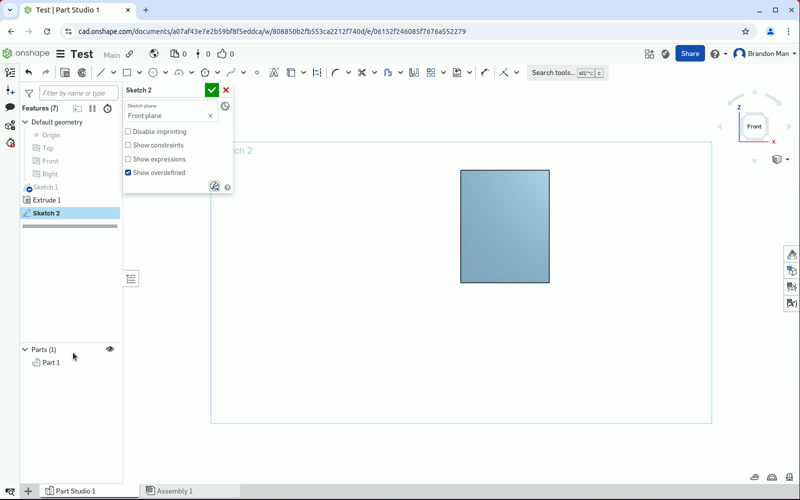
key(y)
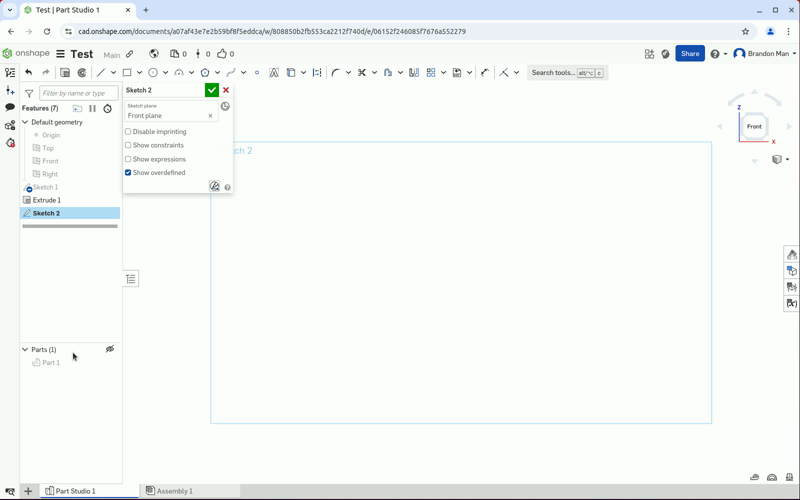
key(l)
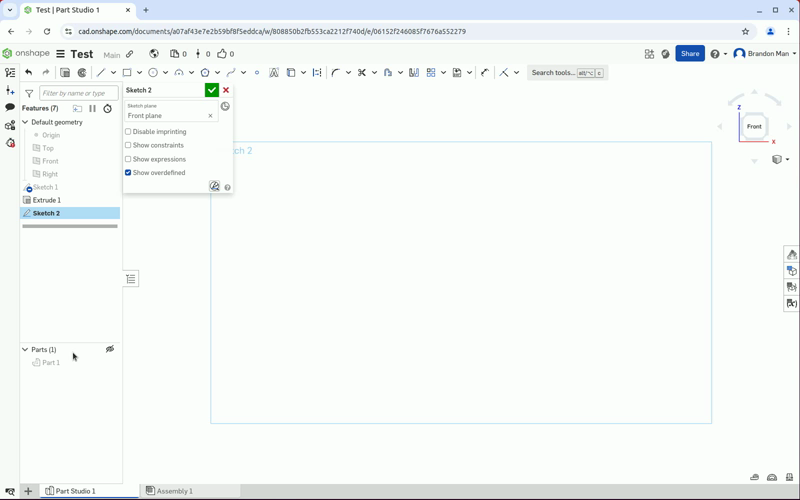
key_down(shift)
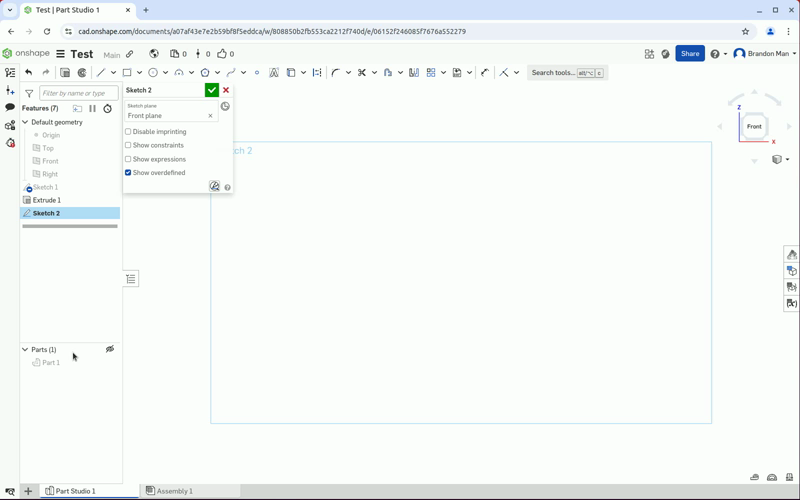
mouse_move(463, 280)
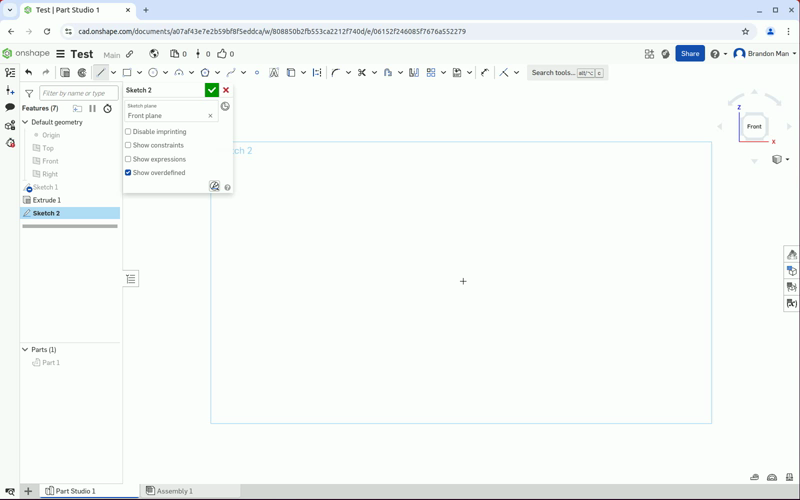
click(463, 280)
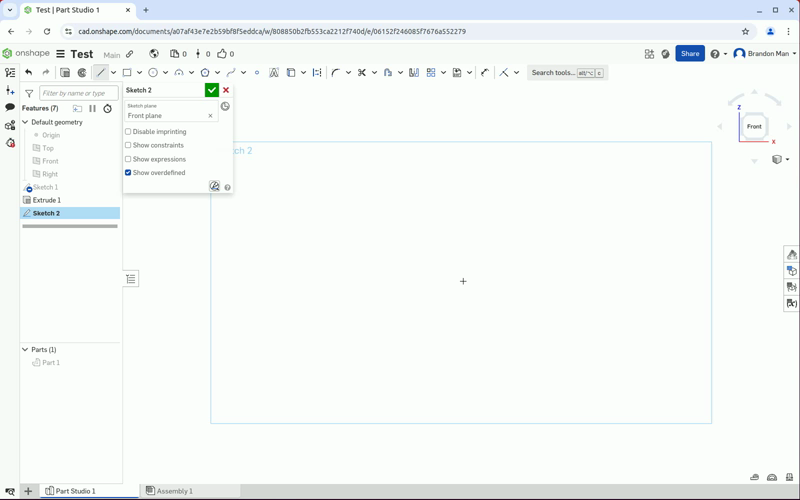
key_up(shift)
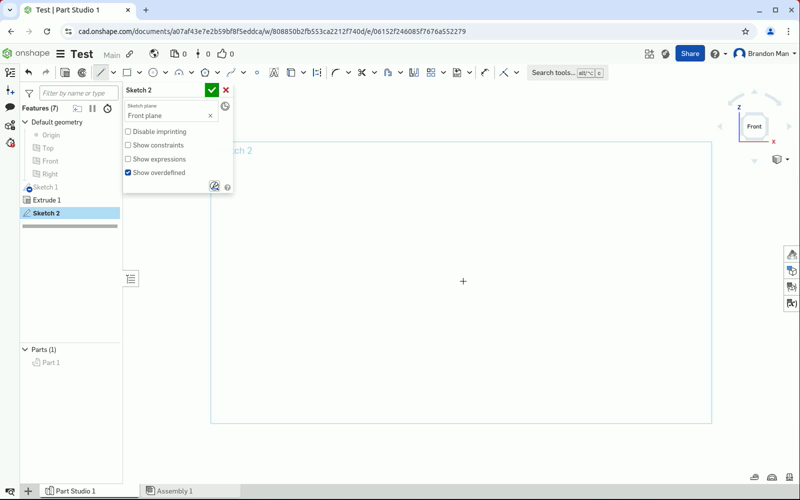
key_down(shift)
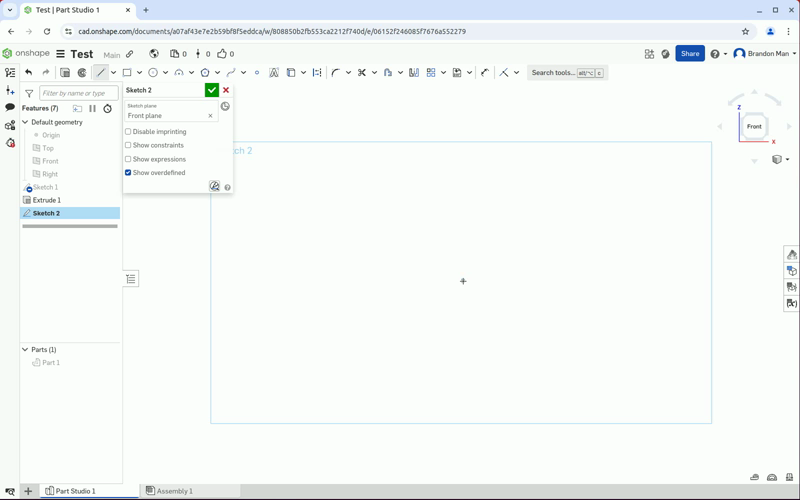
mouse_move(546, 280)
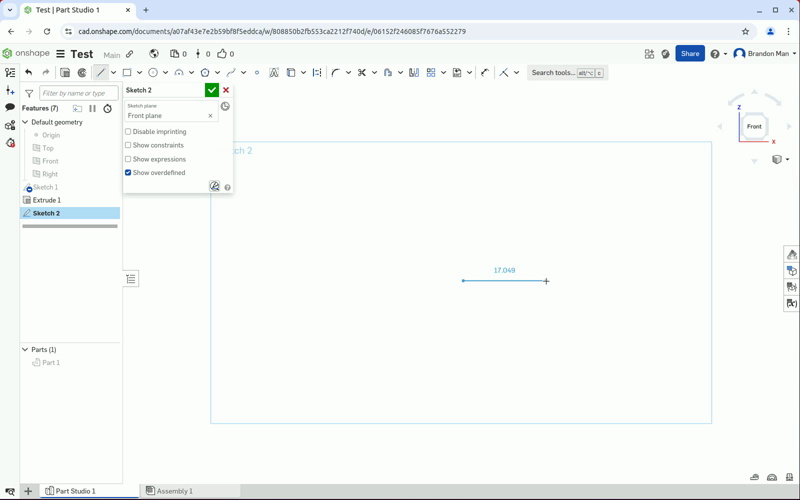
click(546, 280)
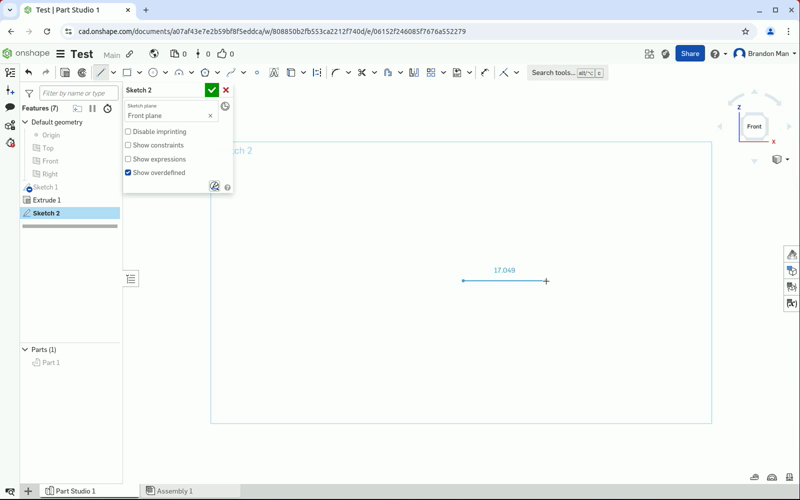
key_up(shift)
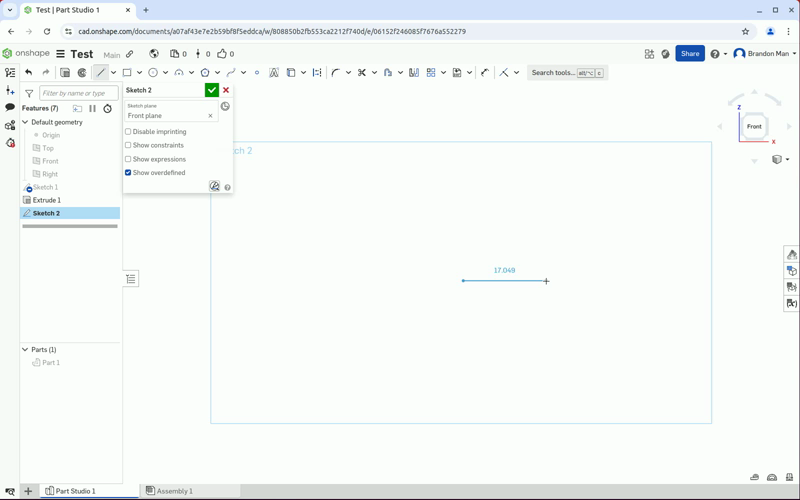
key_down(shift)
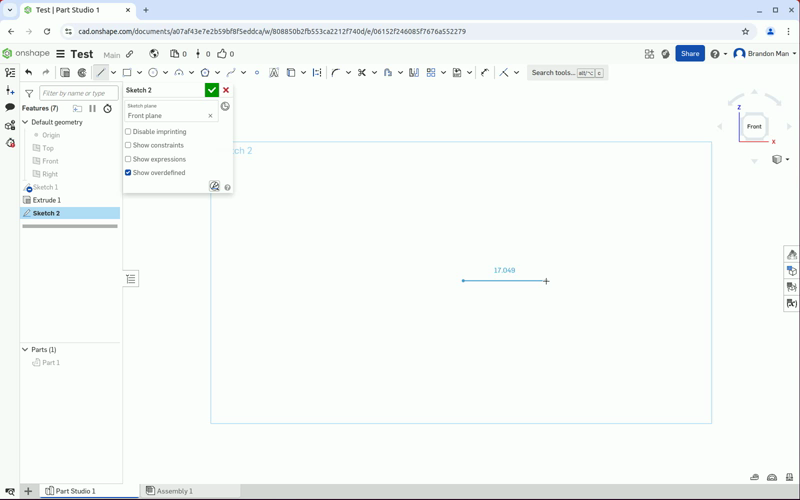
mouse_move(546, 172)
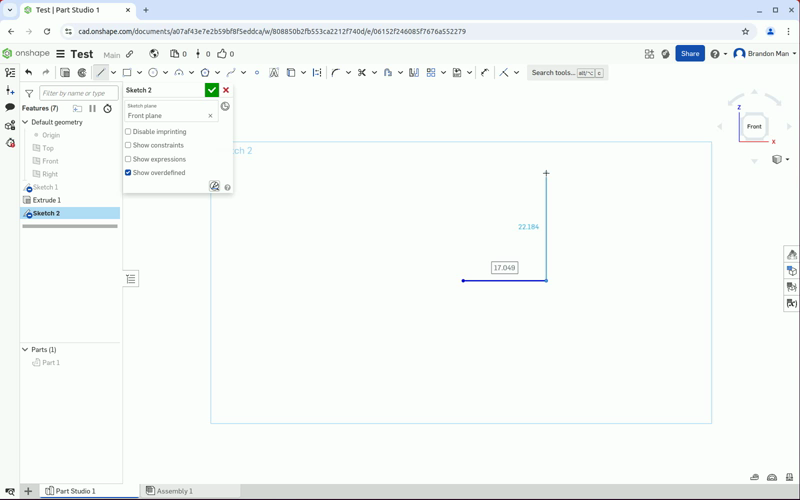
click(546, 172)
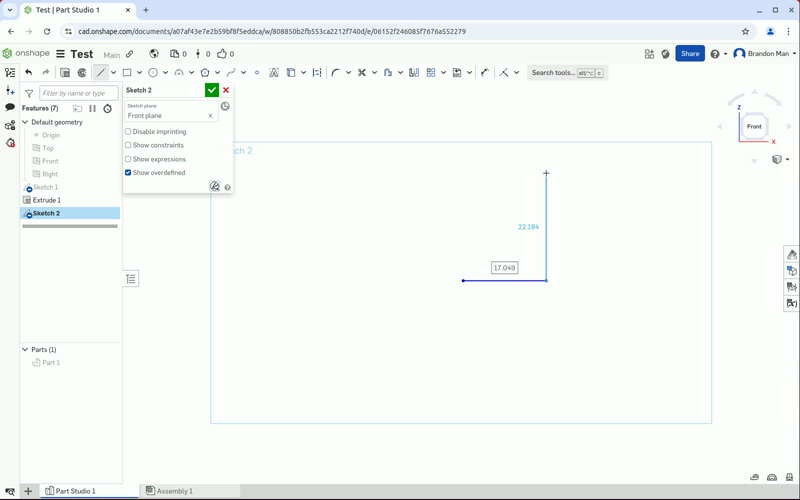
key_up(shift)
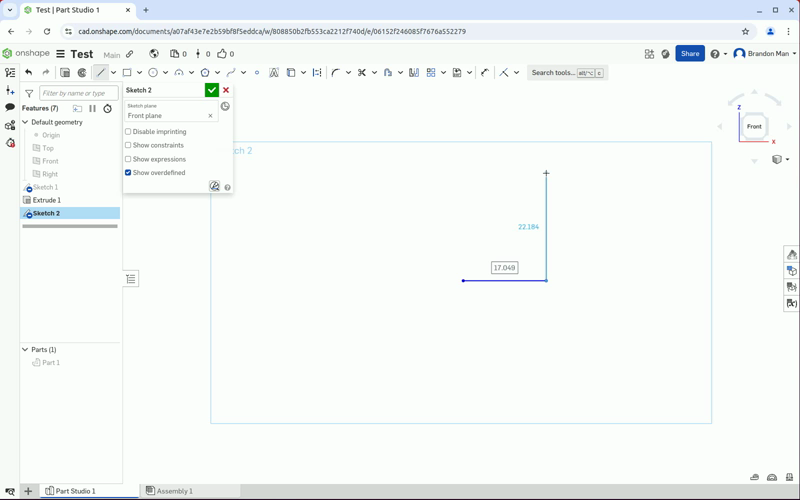
key_down(shift)
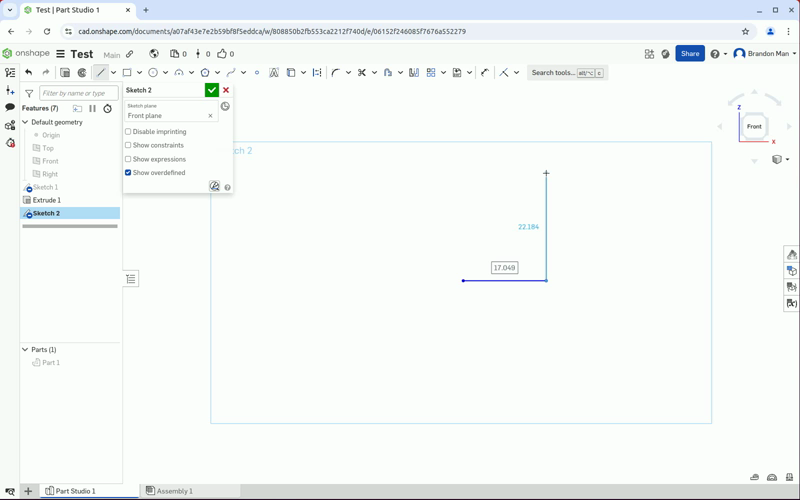
mouse_move(463, 172)
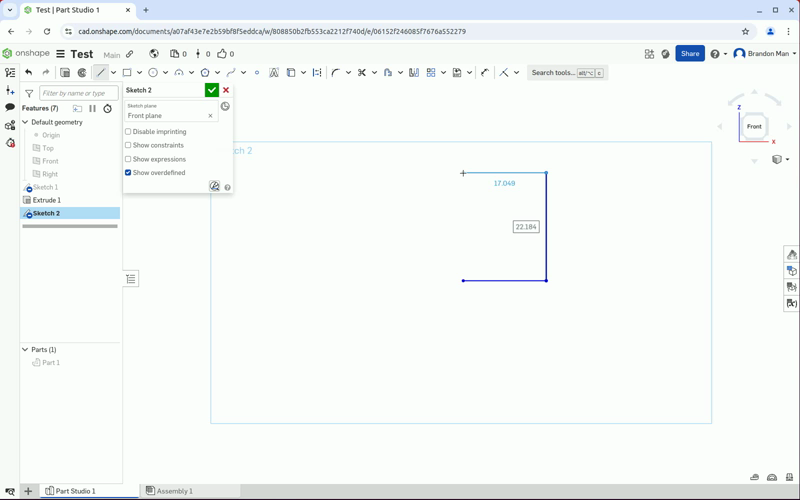
click(463, 172)
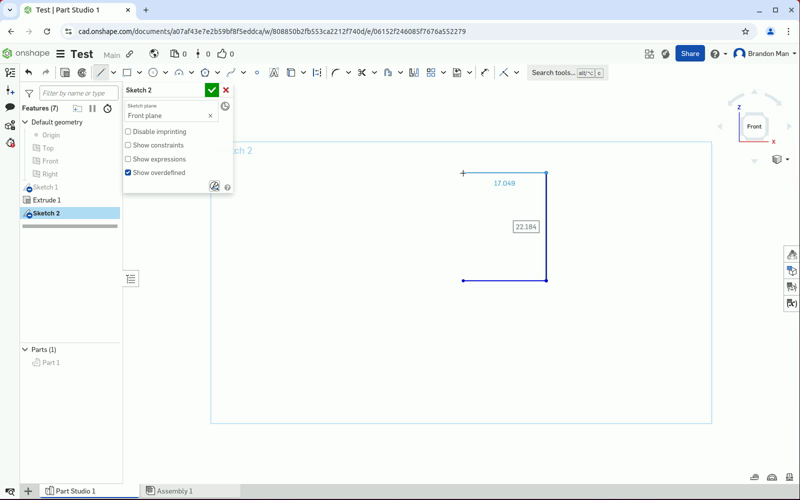
key_up(shift)
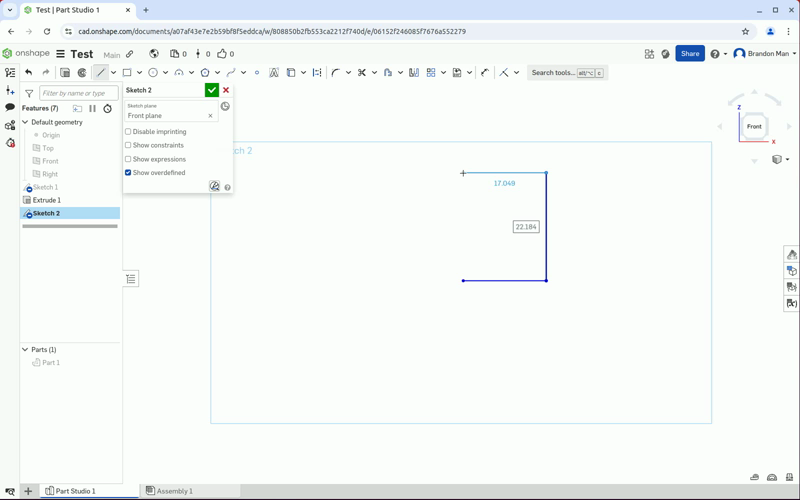
key_down(shift)
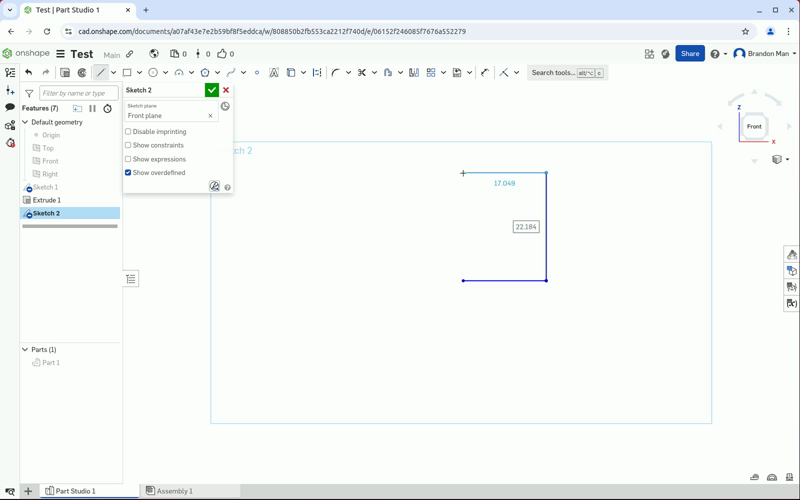
mouse_move(463, 280)
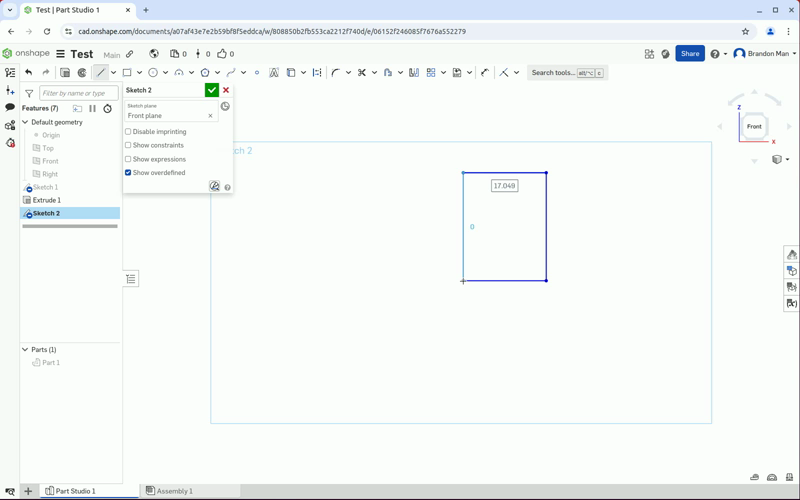
key_up(shift)
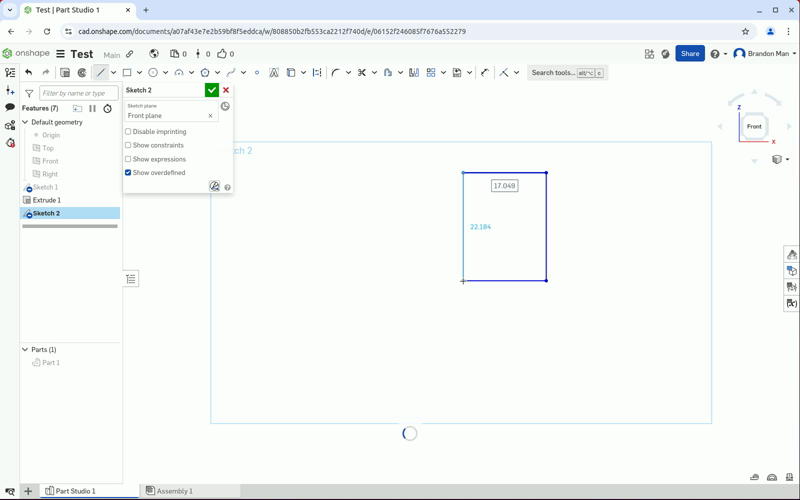
click(463, 280)
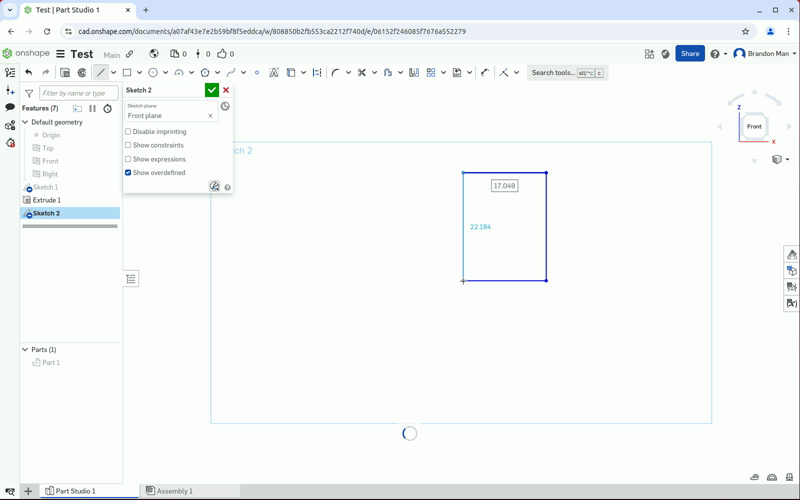
key(esc)
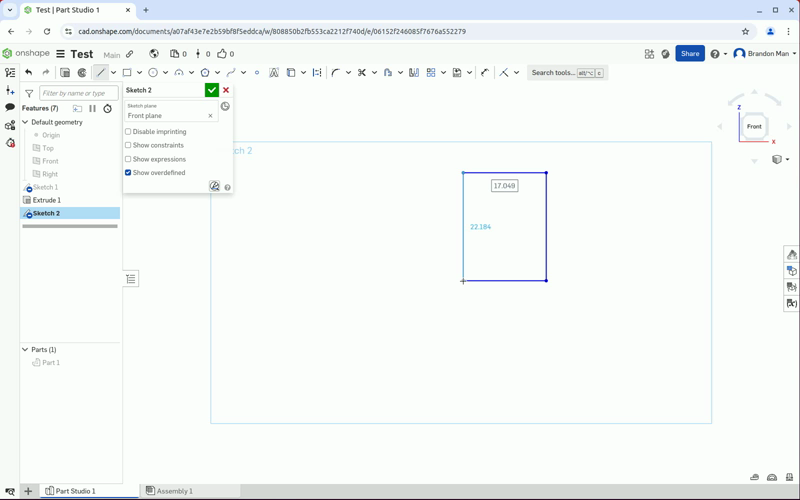
mouse_move(536, 206)
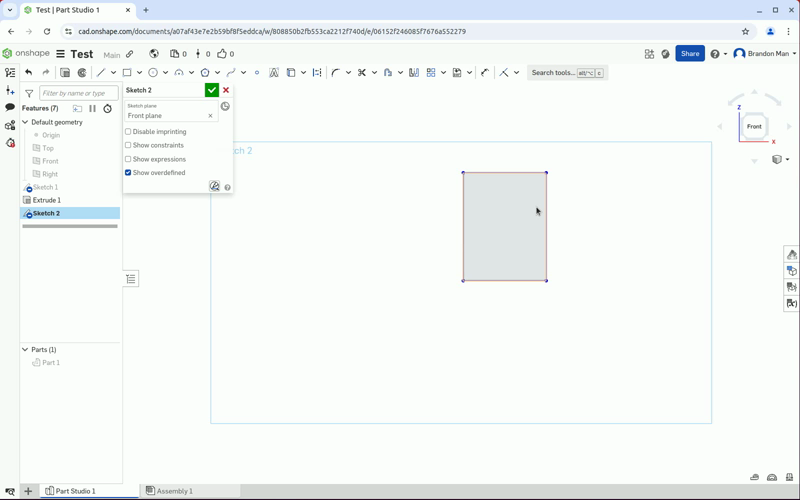
click(536, 206)
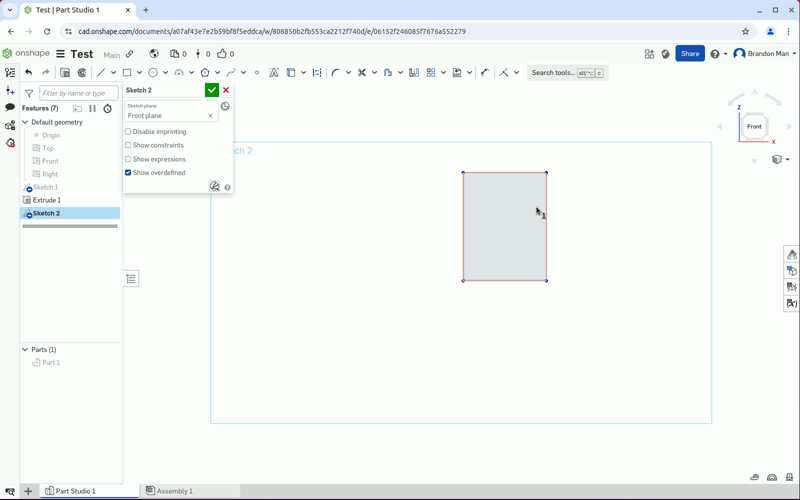
mouse_move(73, 352)
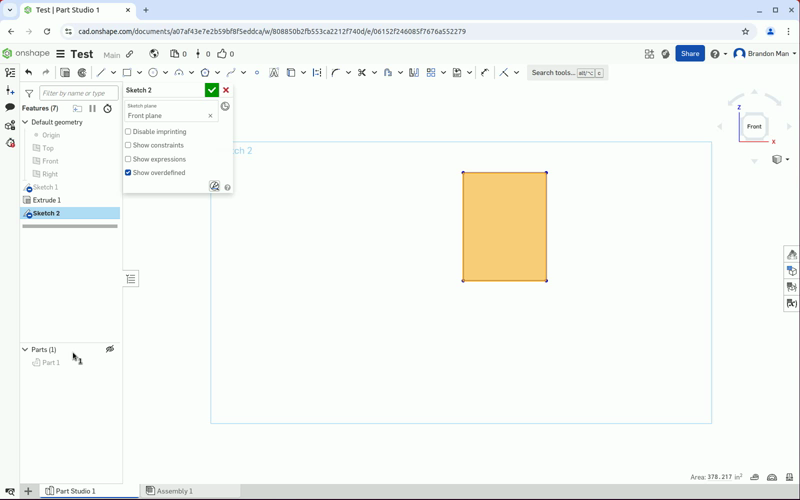
key(shift+y)
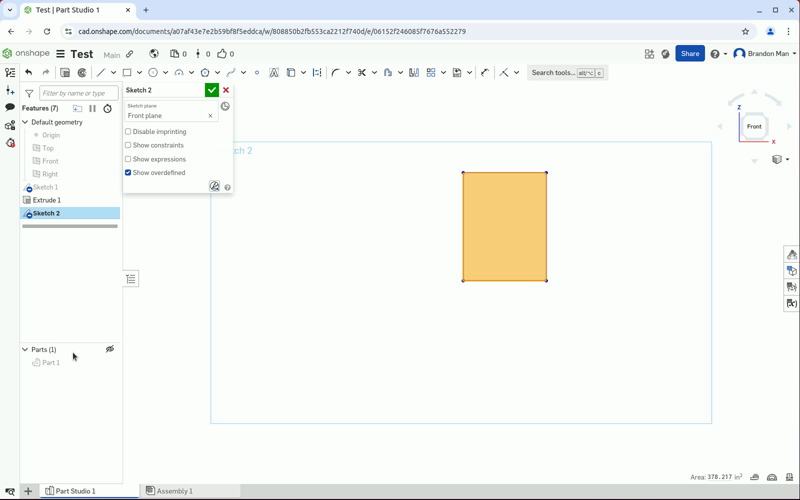
key(shift+e)
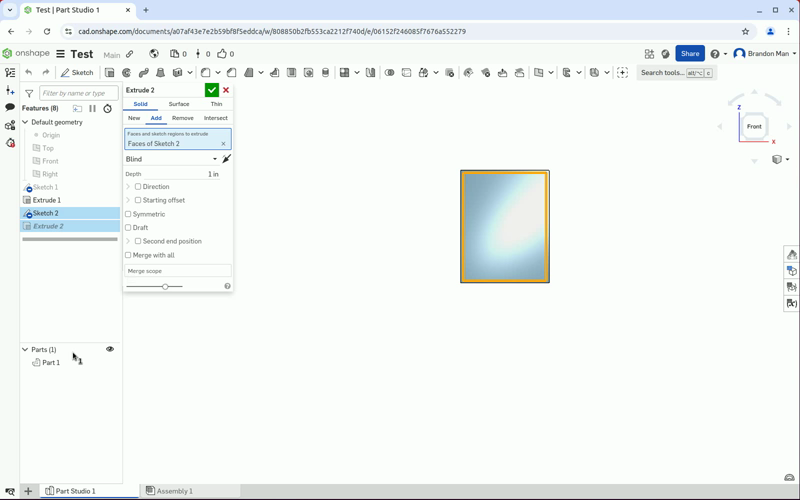
mouse_move(143, 106)
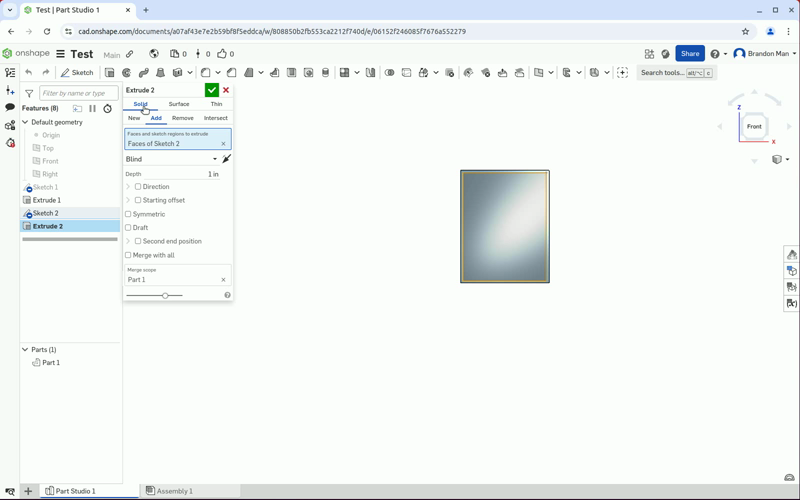
click(143, 106)
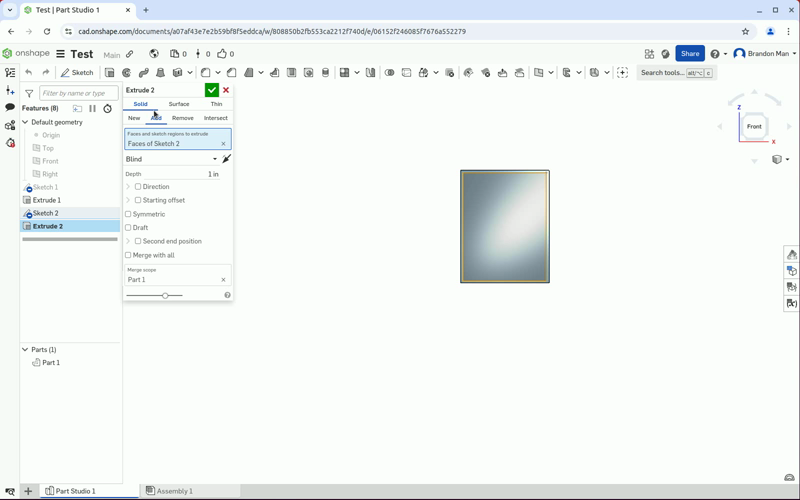
mouse_move(186, 120)
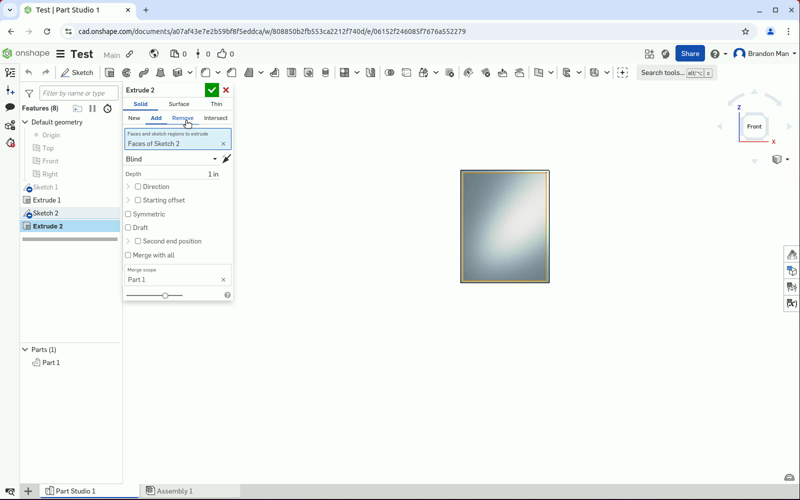
click(186, 120)
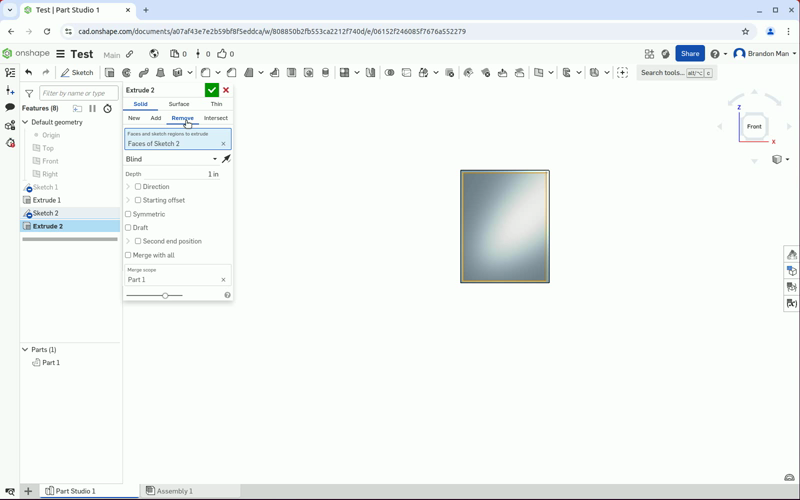
key(tab, 4)
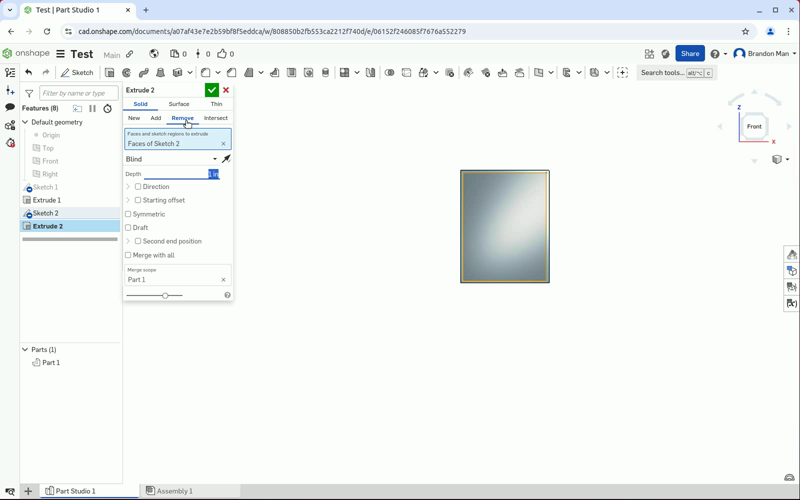
text(0.722)
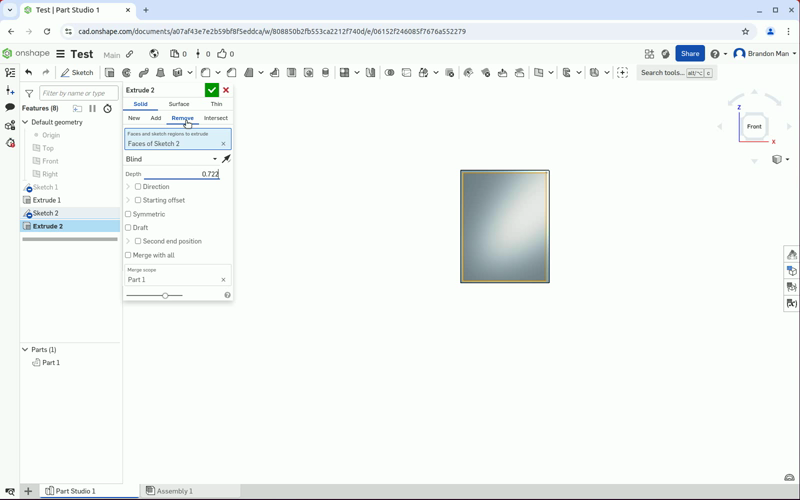
key(tab, 6)
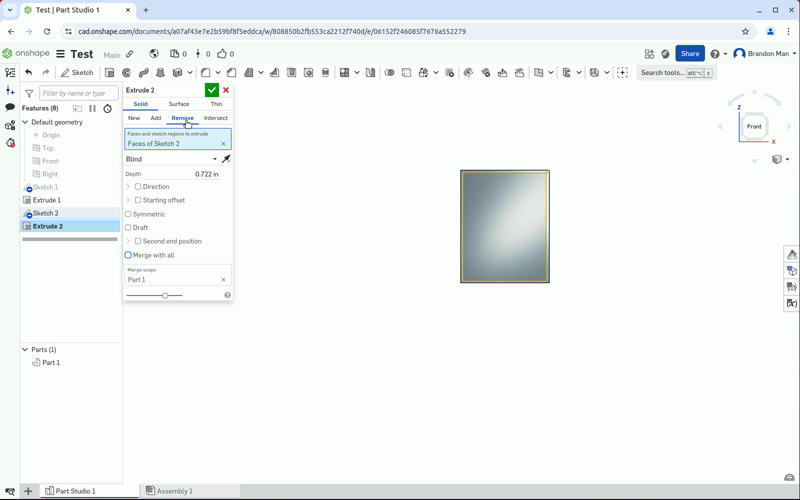
key(space)
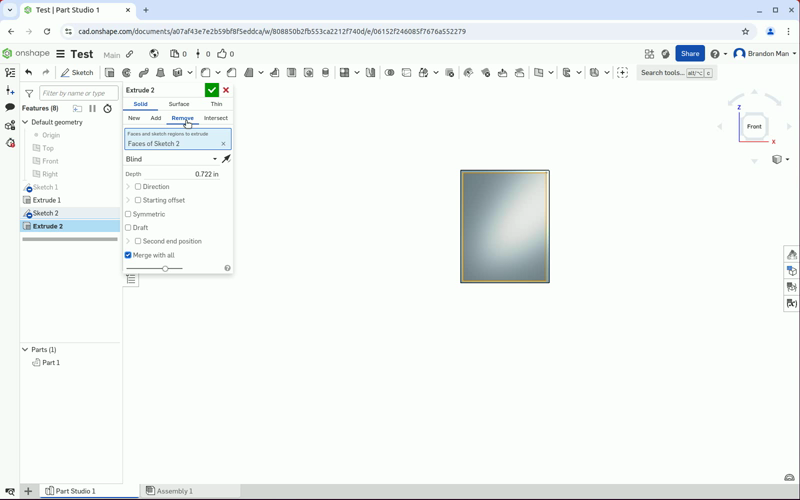
key(enter)
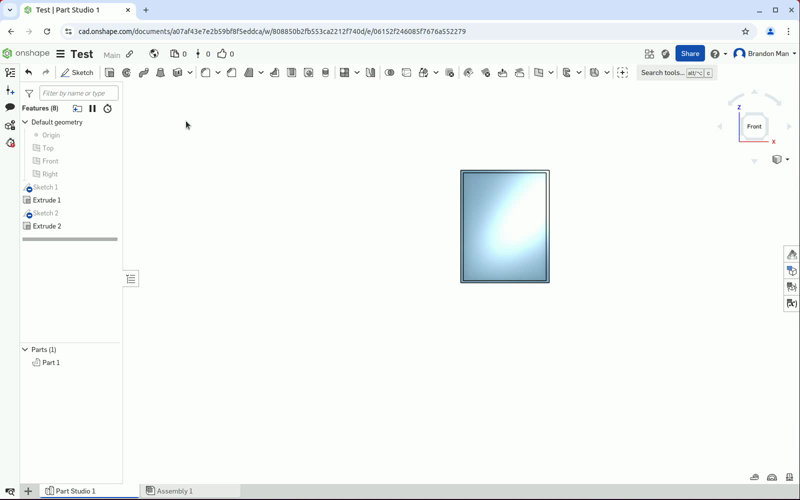
key(shift+h)
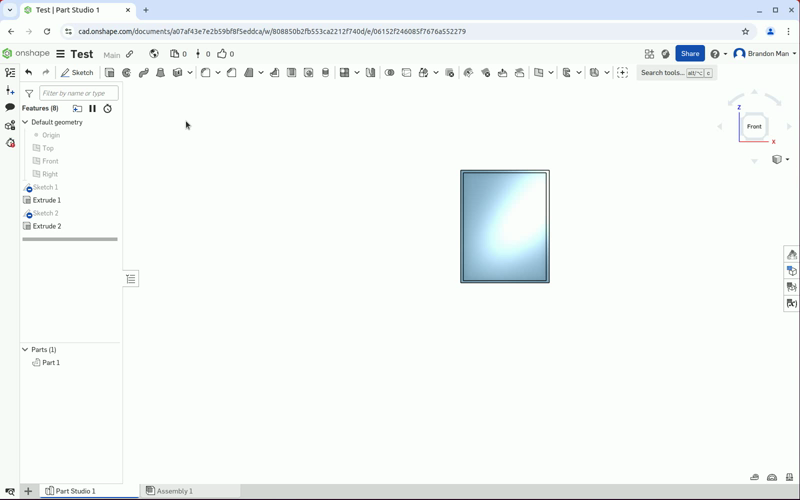
key(shift+h)
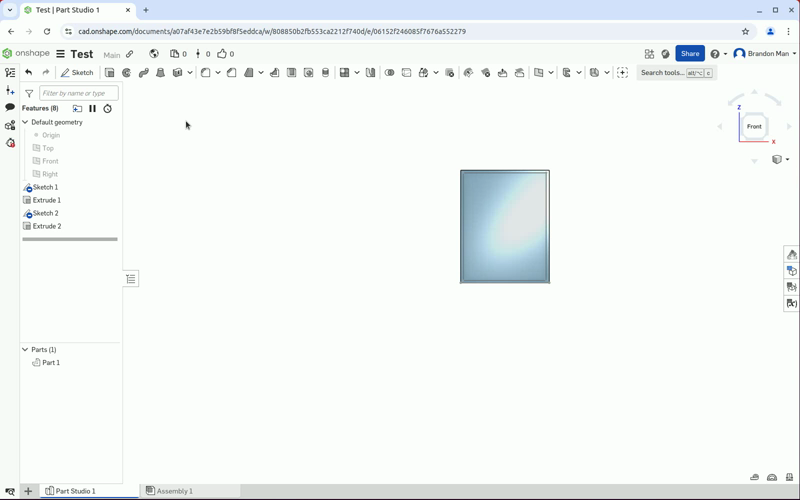
key(shift+7)
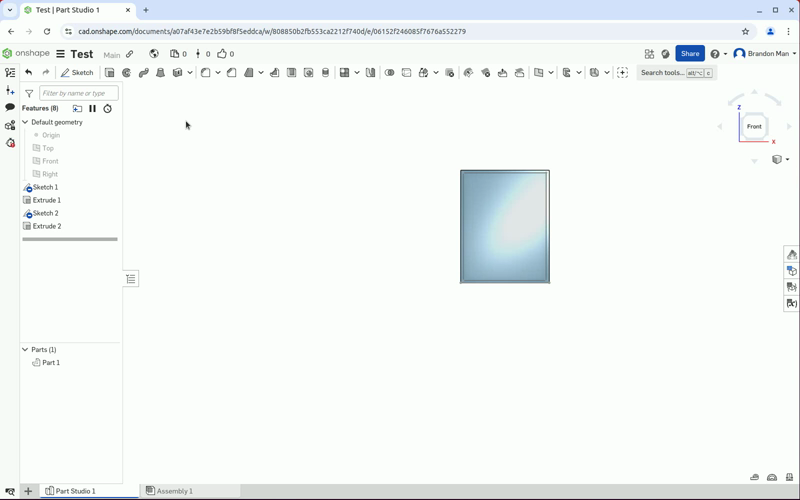
key(left, 2)
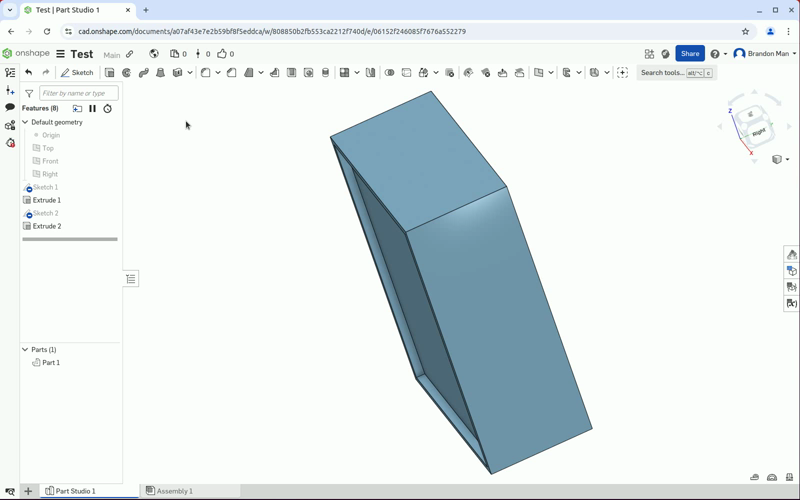
key(down, 2)
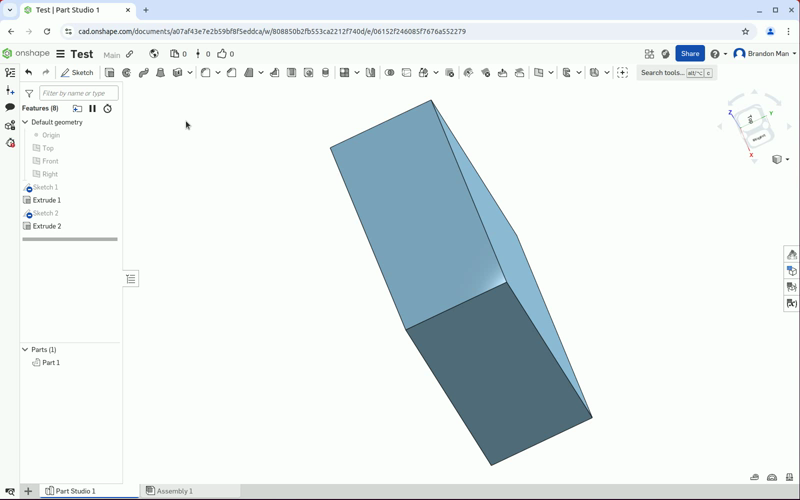
key(up, 2)
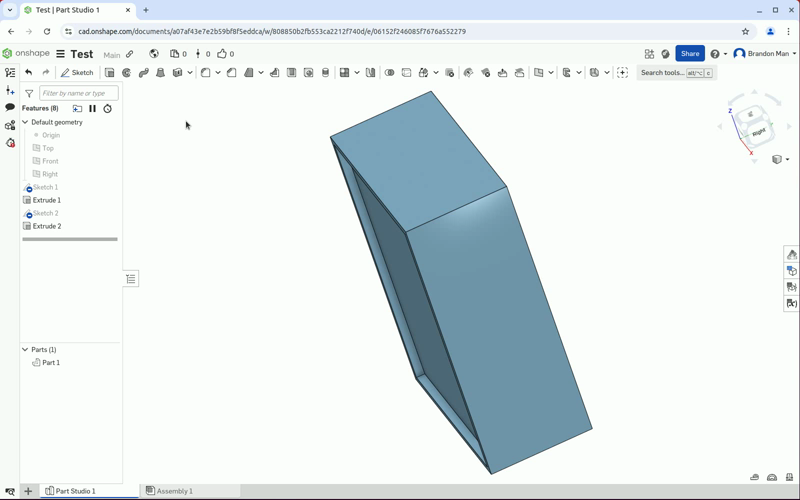
key(right, 2)
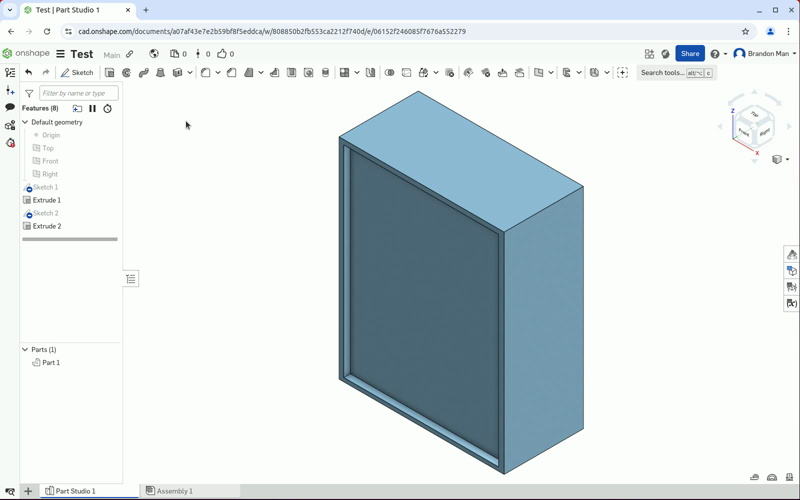
mouse_move(73, 189)
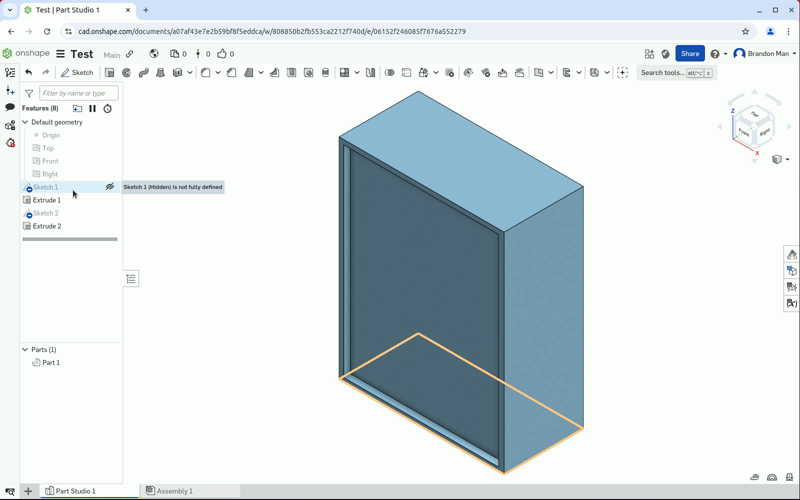
click(73, 189)